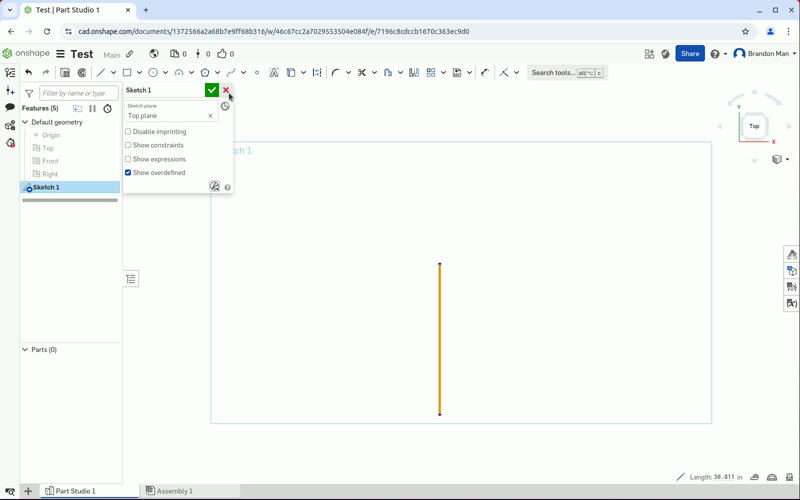
key(shift+h)
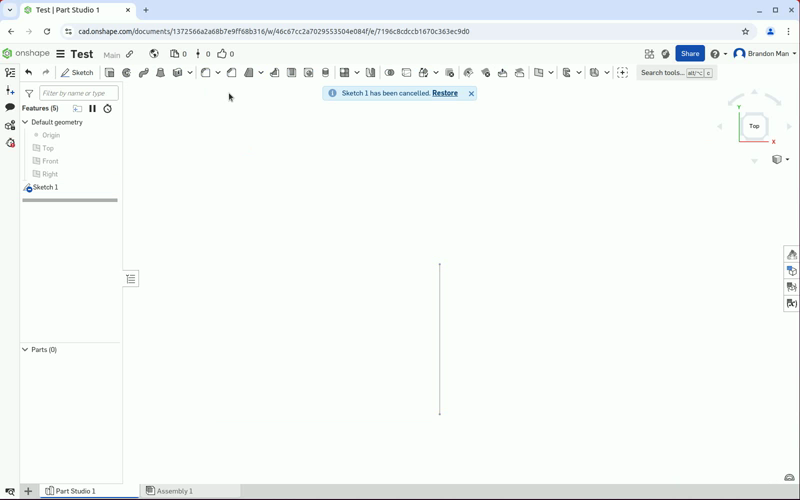
key(shift+s)
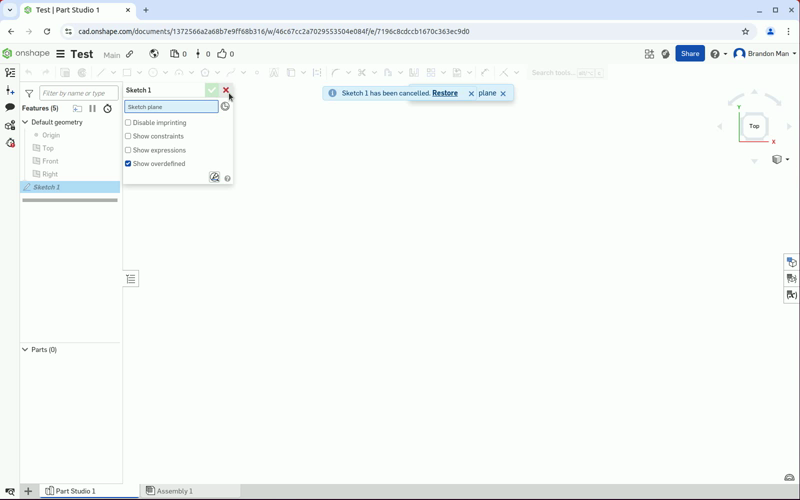
mouse_move(73, 150)
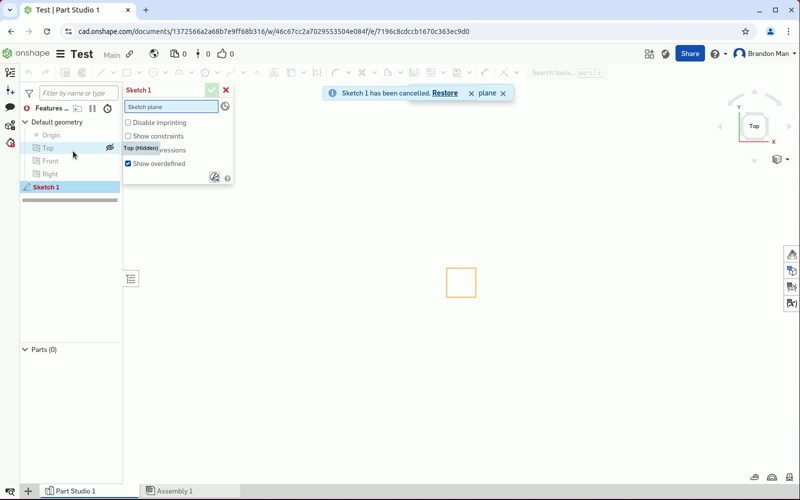
click(73, 150)
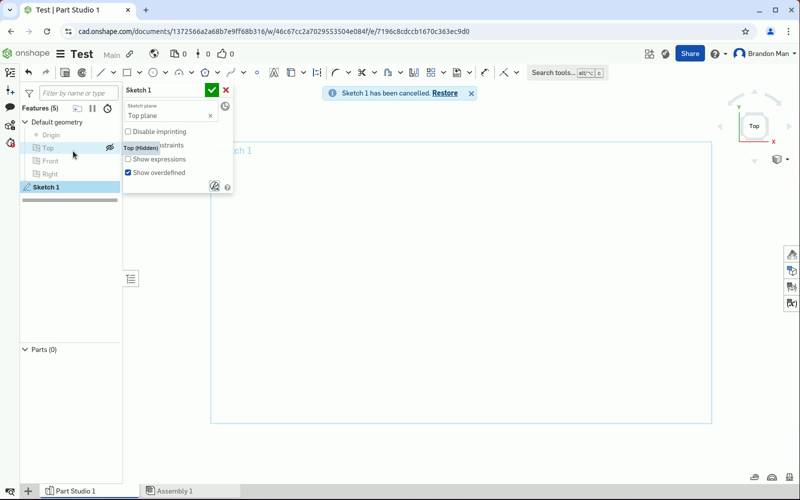
mouse_move(73, 352)
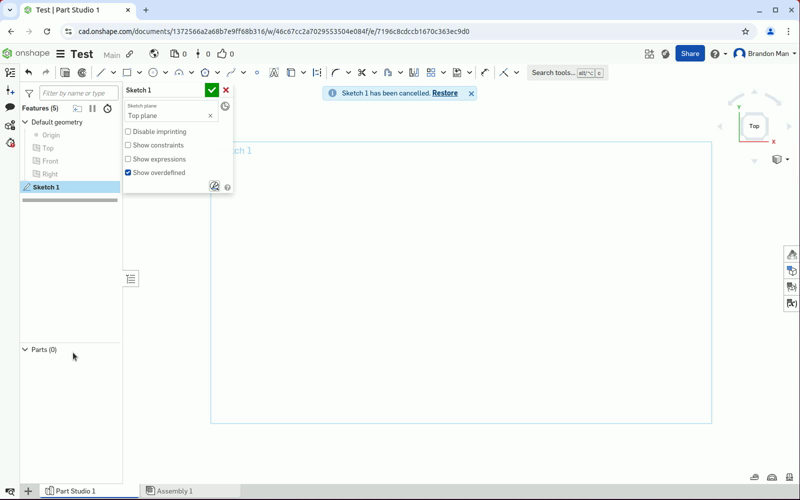
key(y)
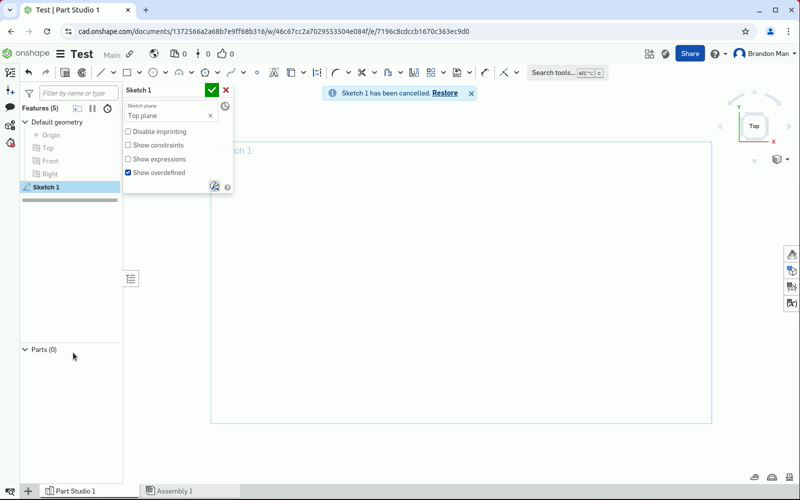
key(l)
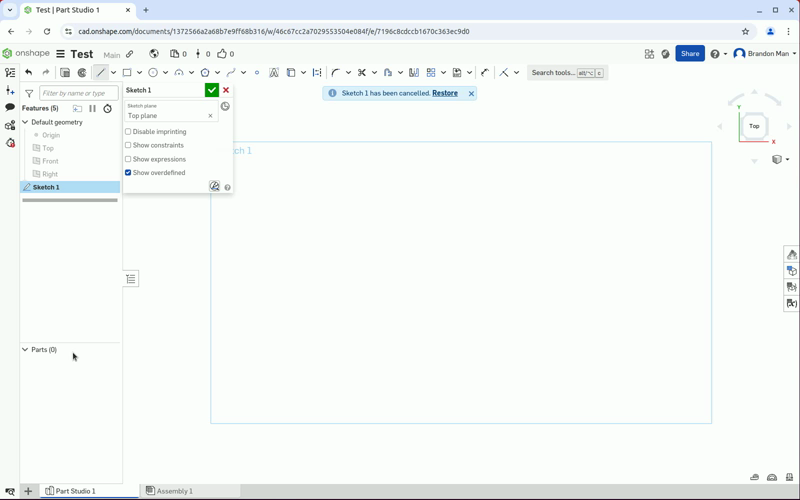
key_down(shift)
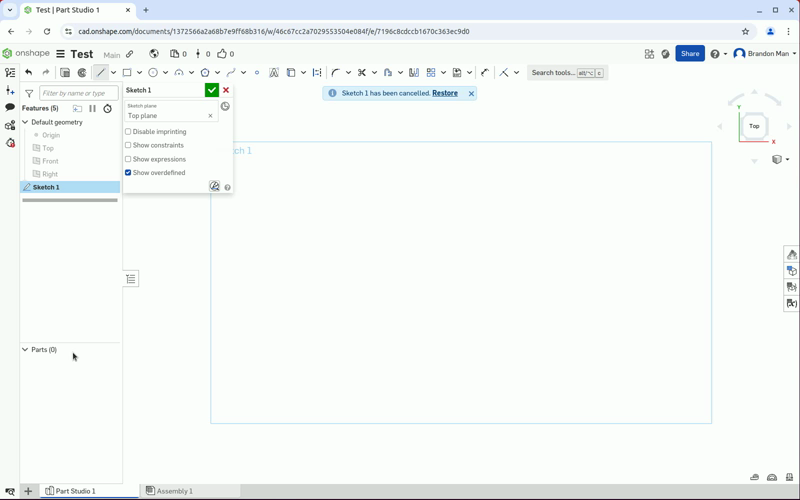
mouse_move(348, 307)
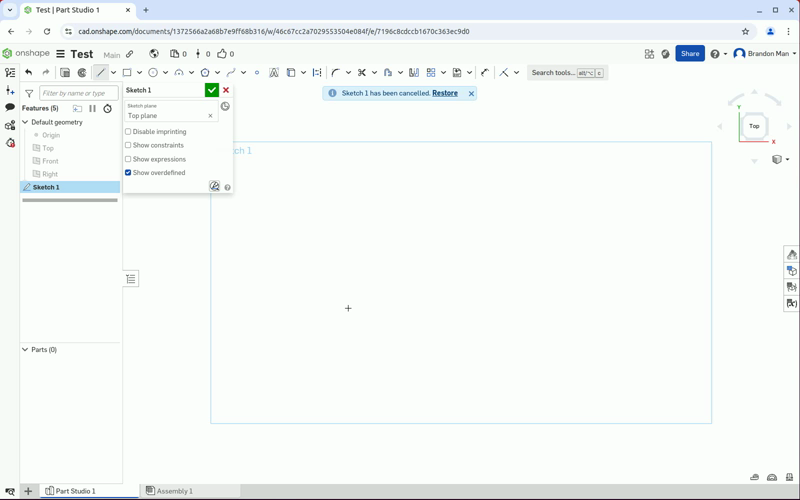
click(348, 307)
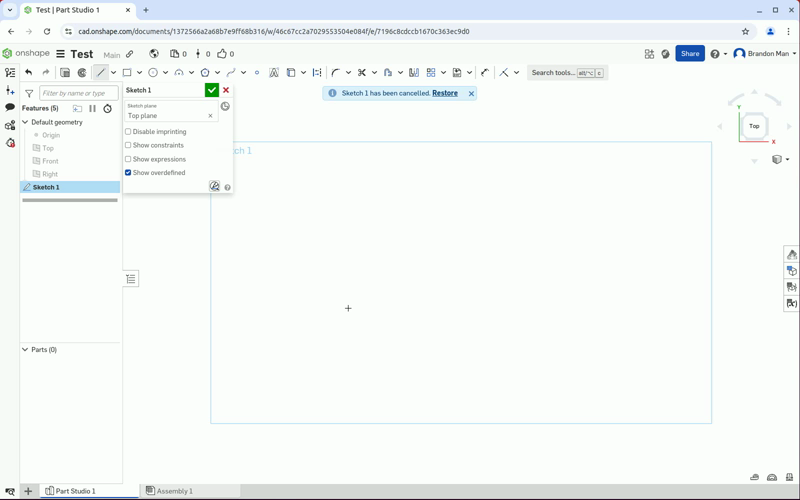
key_up(shift)
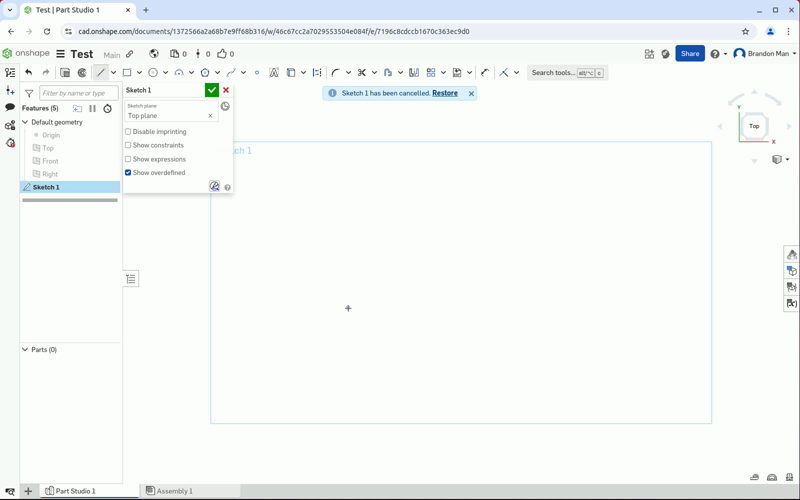
key_down(shift)
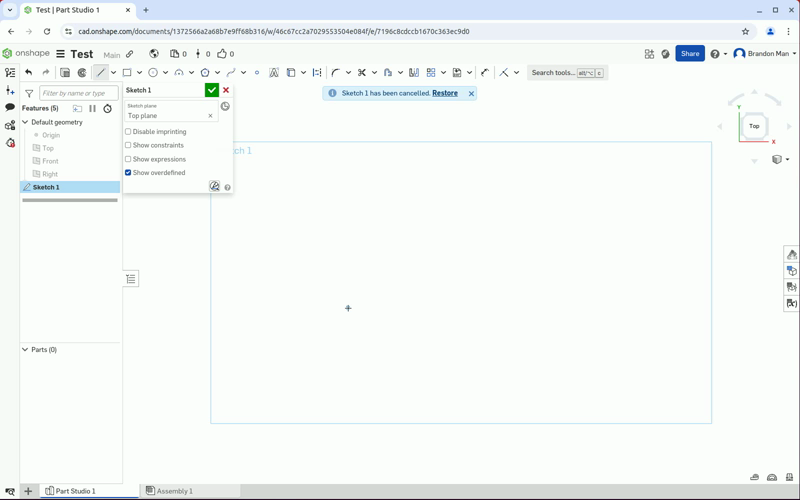
mouse_move(572, 307)
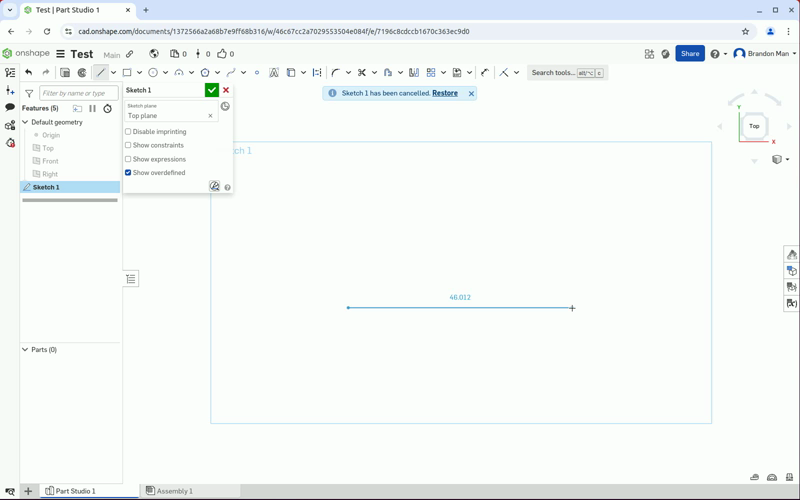
click(572, 307)
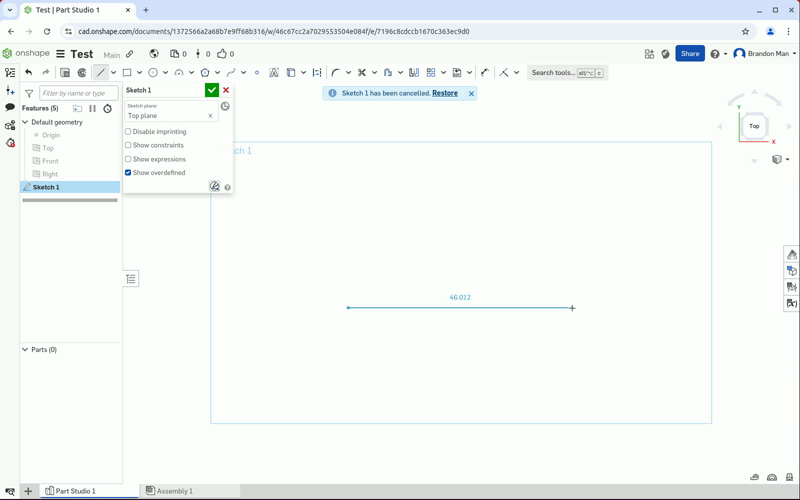
key_up(shift)
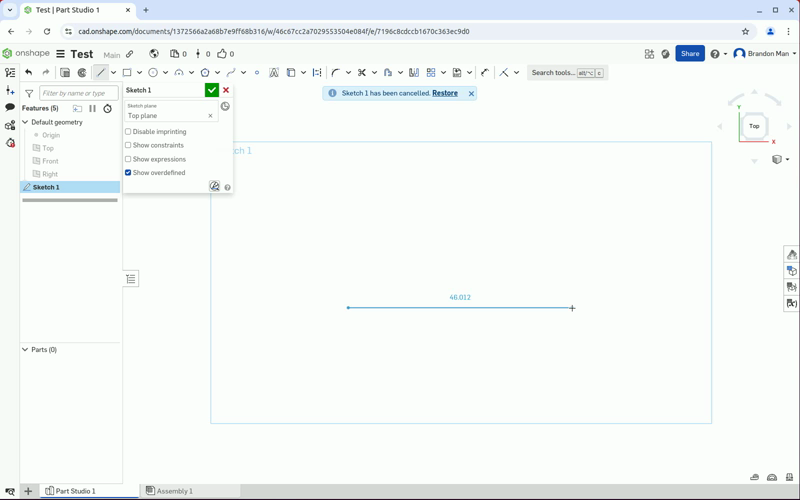
key_down(shift)
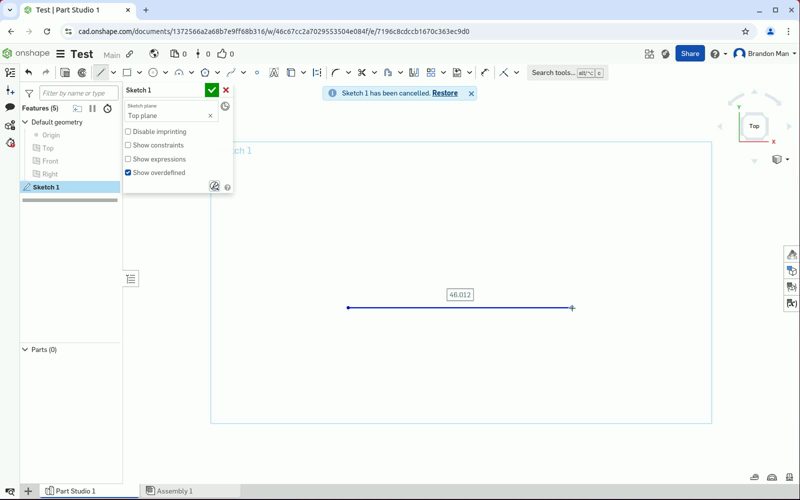
mouse_move(589, 307)
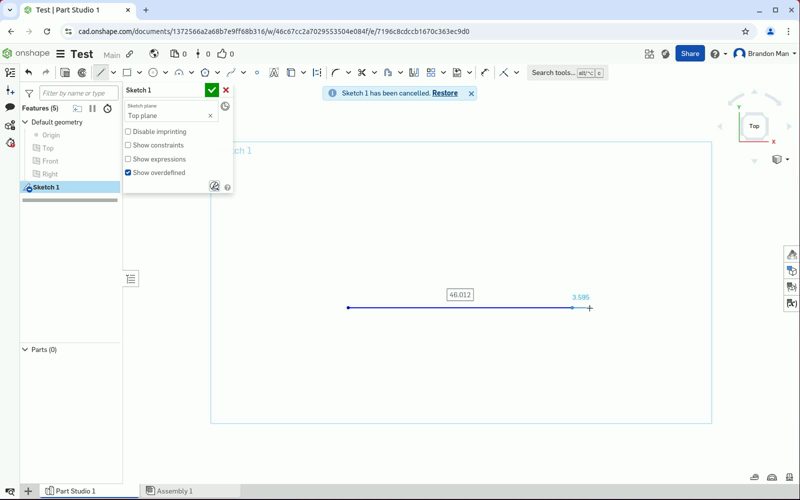
mouse_move(572, 260)
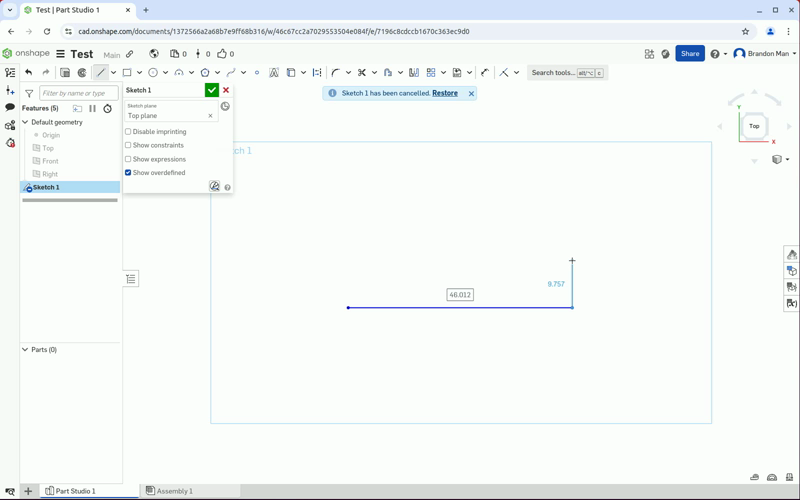
click(572, 260)
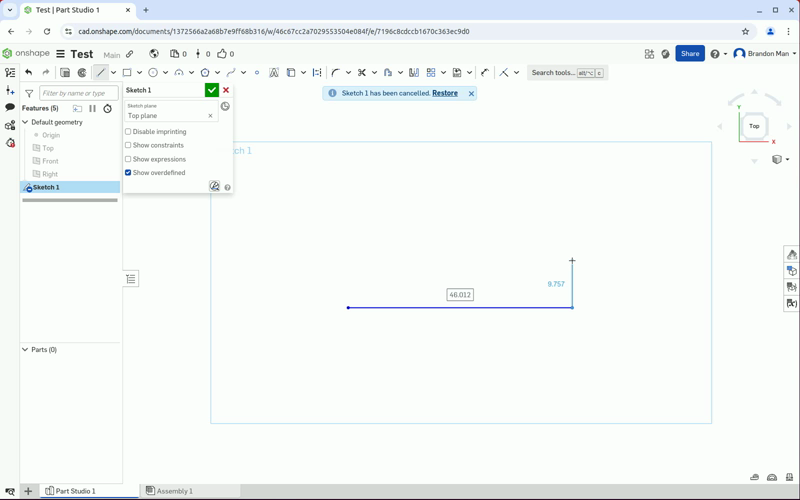
key_up(shift)
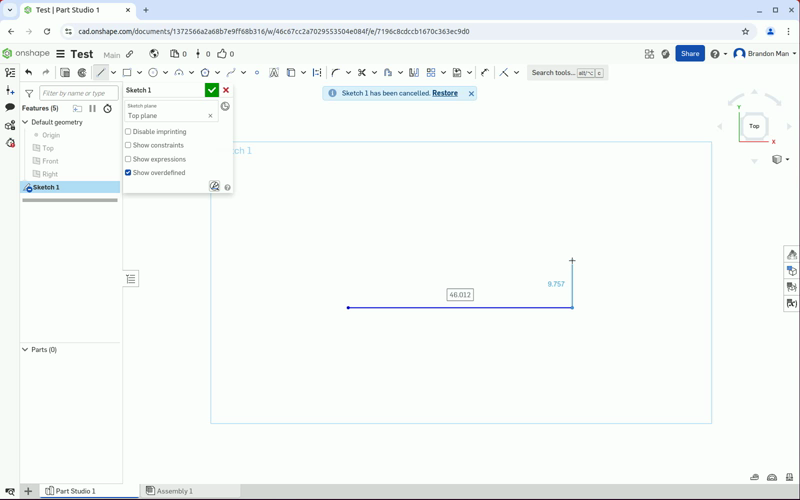
key_down(shift)
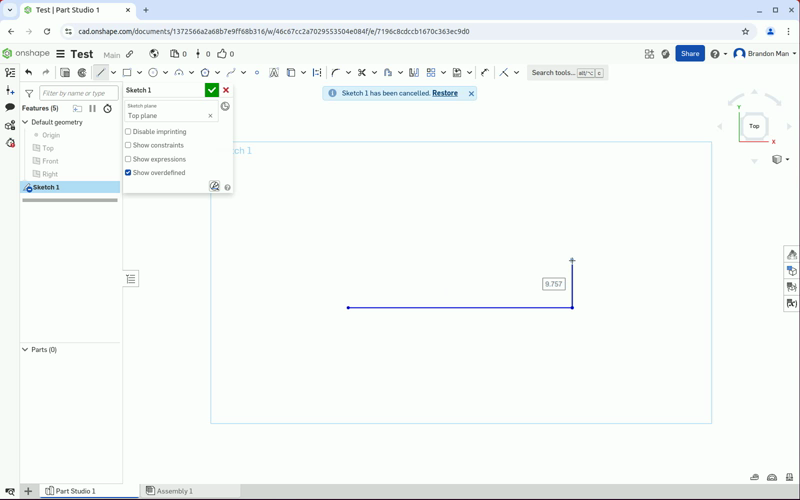
mouse_move(589, 260)
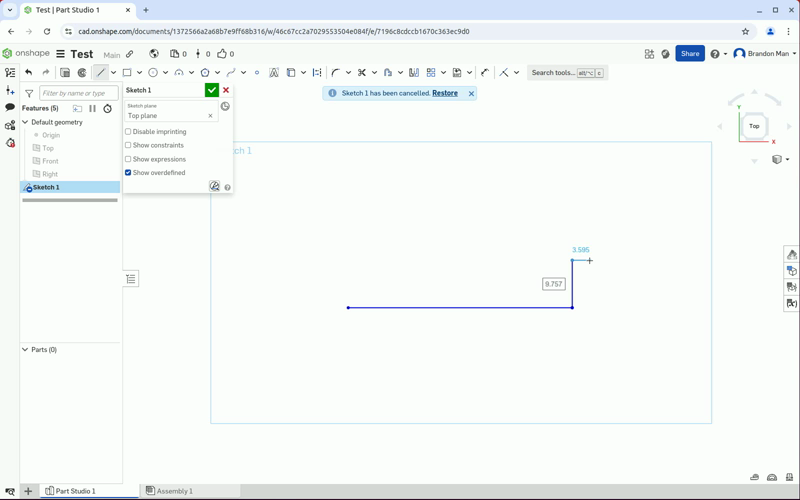
mouse_move(513, 260)
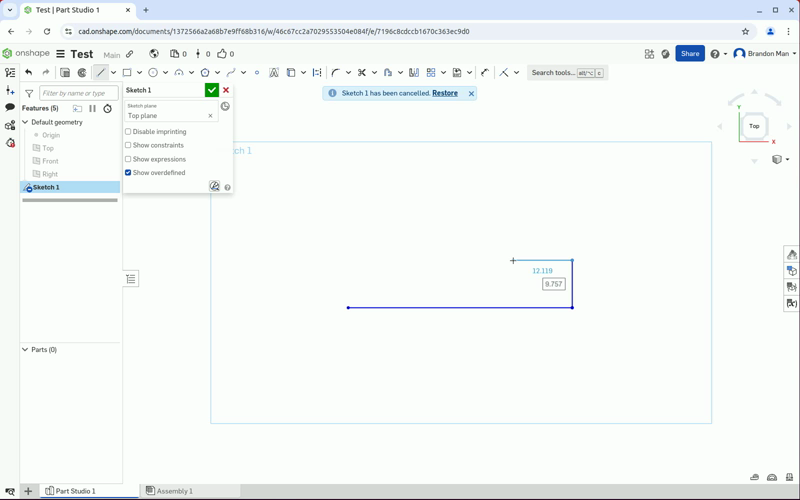
click(513, 260)
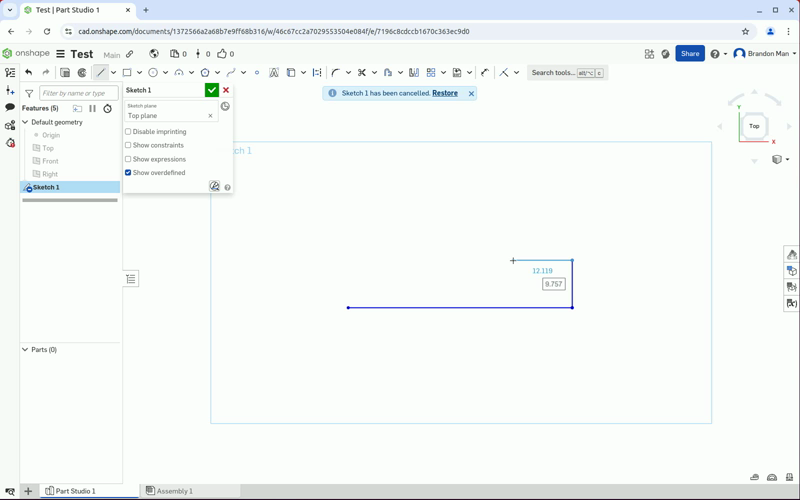
key_up(shift)
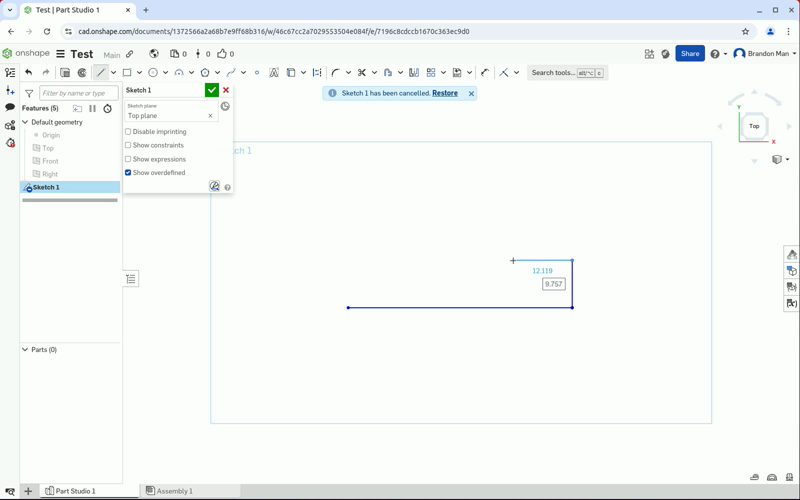
key_down(shift)
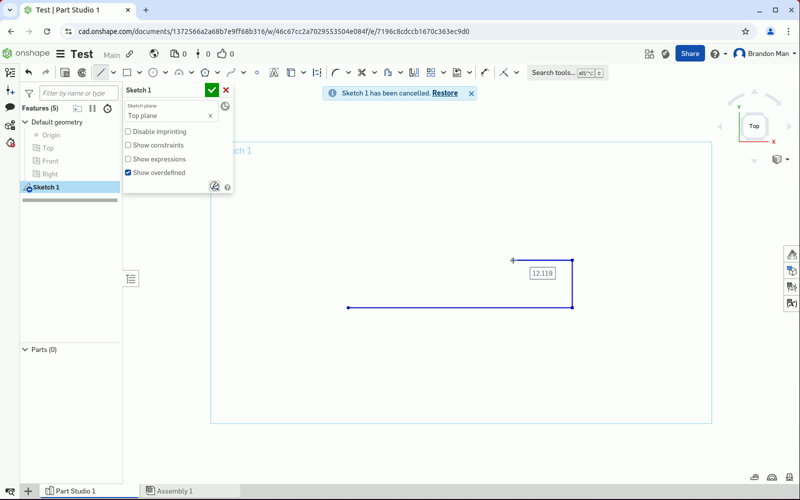
mouse_move(543, 260)
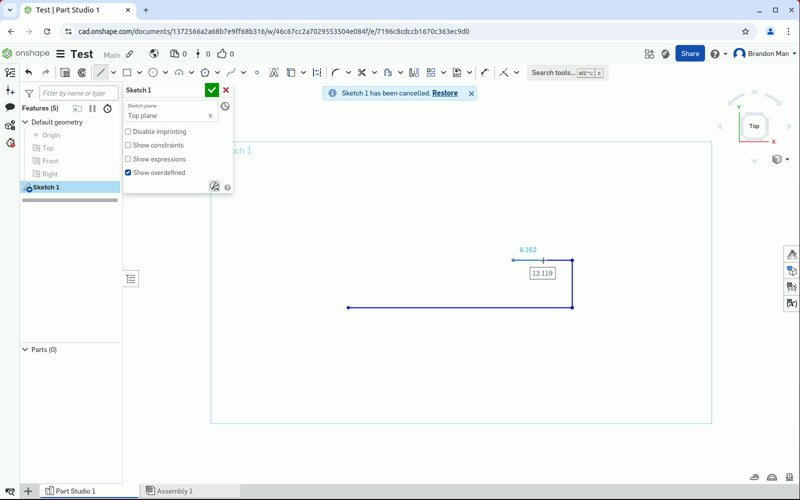
mouse_move(513, 300)
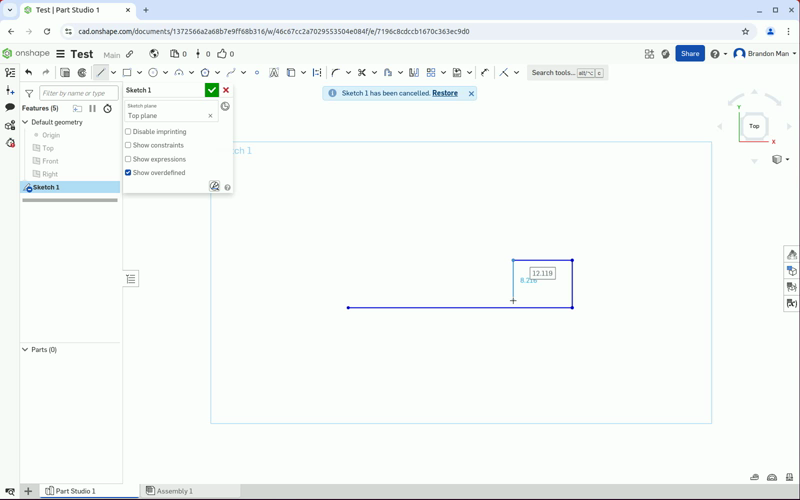
click(513, 300)
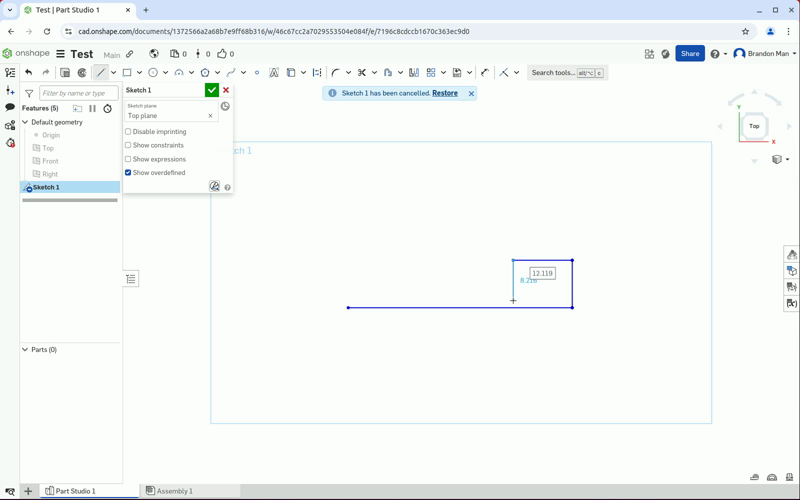
key_up(shift)
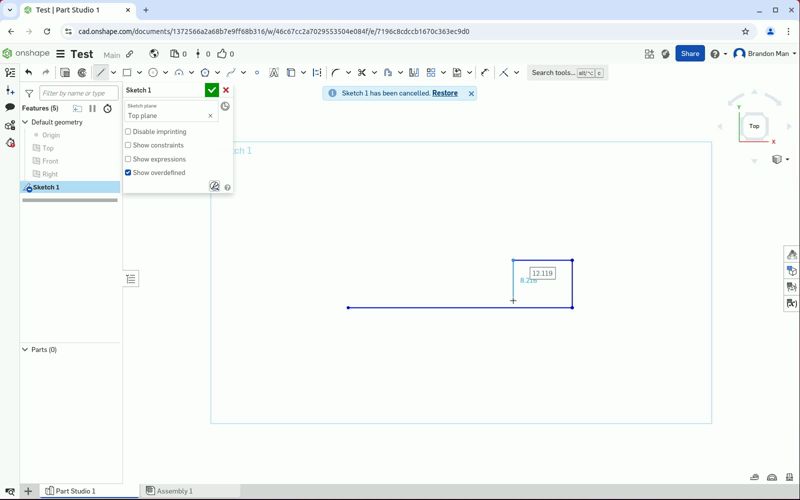
key_down(shift)
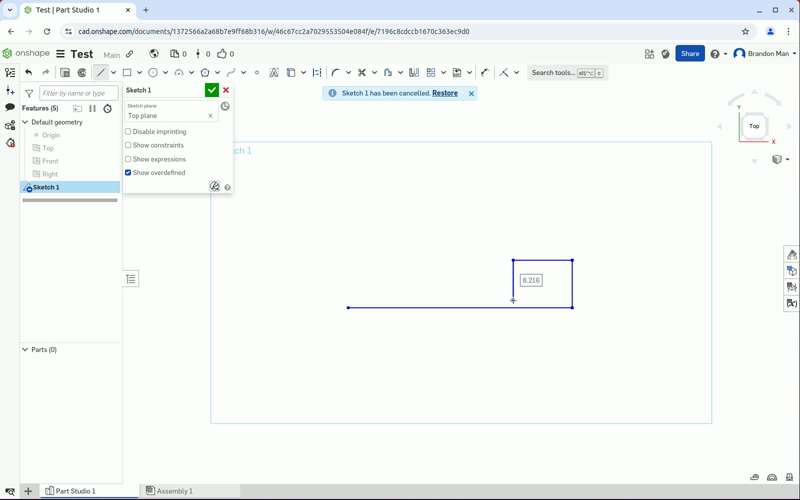
mouse_move(407, 300)
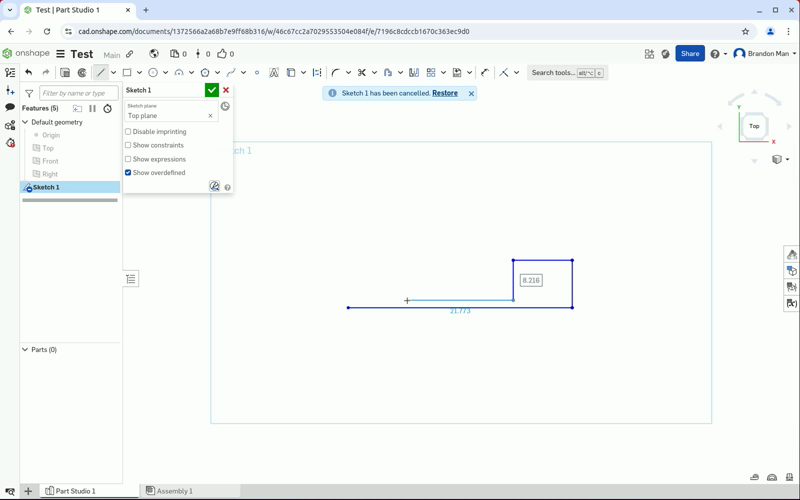
click(407, 300)
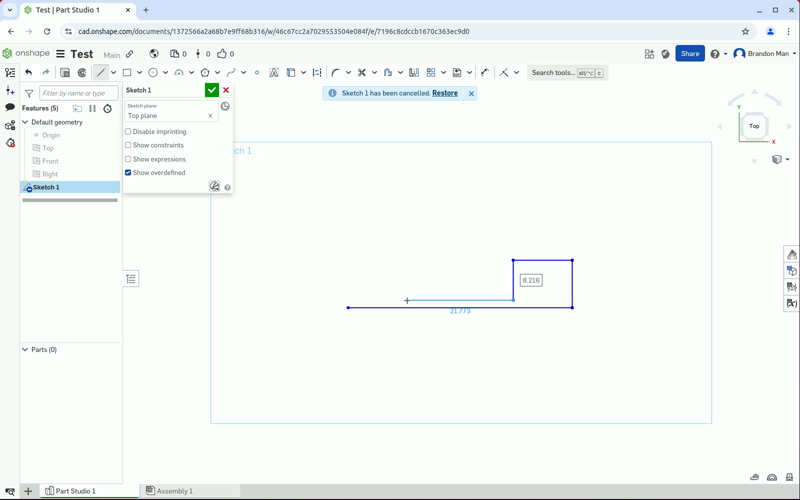
key_up(shift)
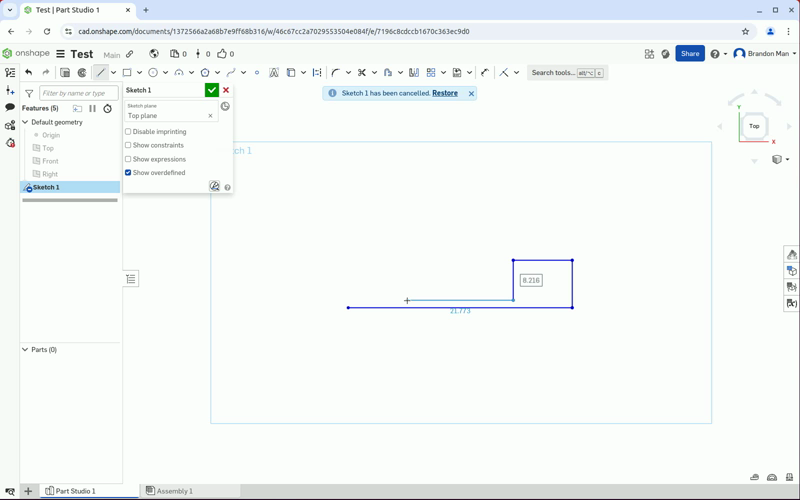
key_down(shift)
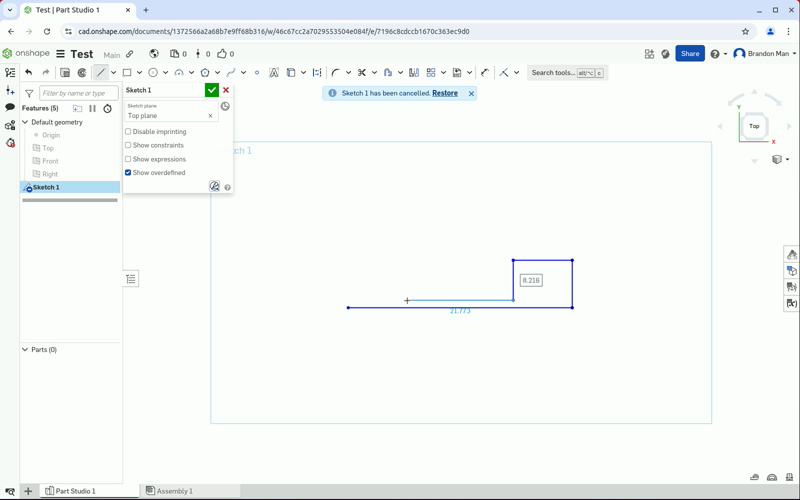
mouse_move(437, 300)
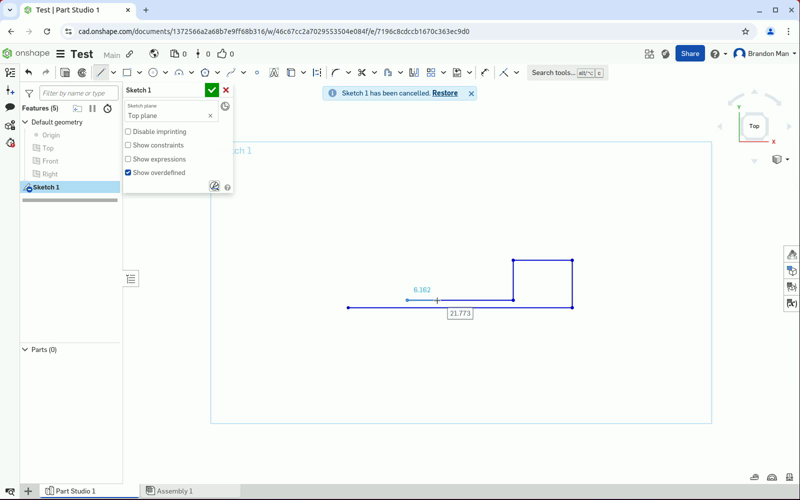
mouse_move(407, 260)
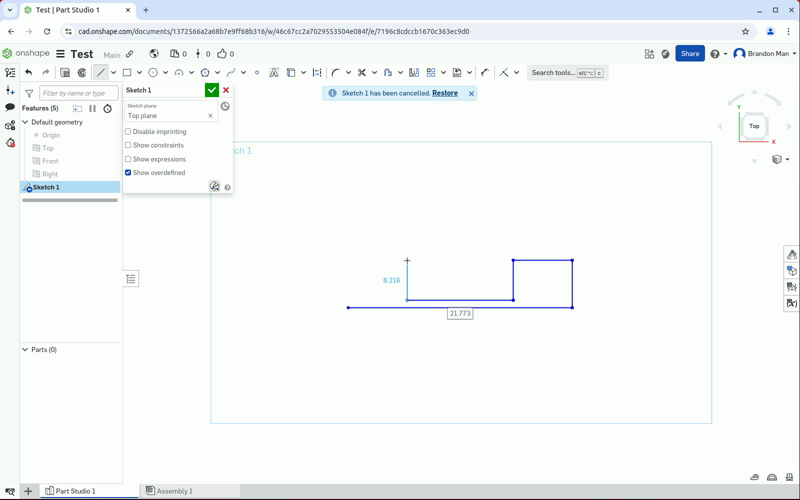
click(407, 260)
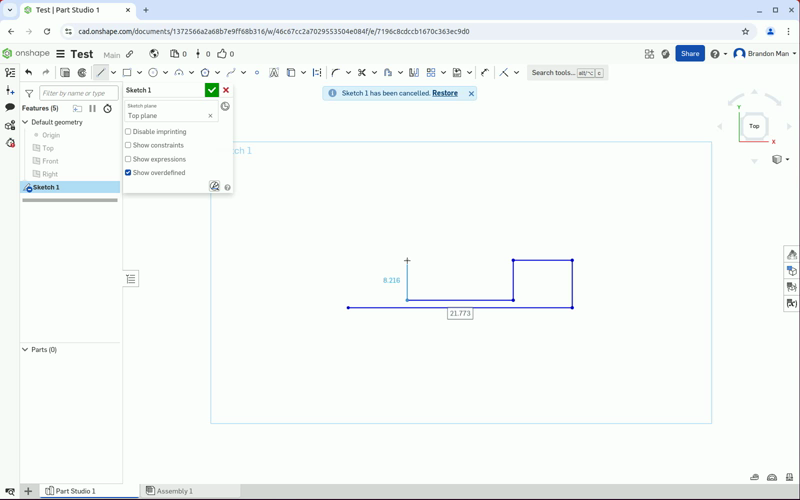
key_up(shift)
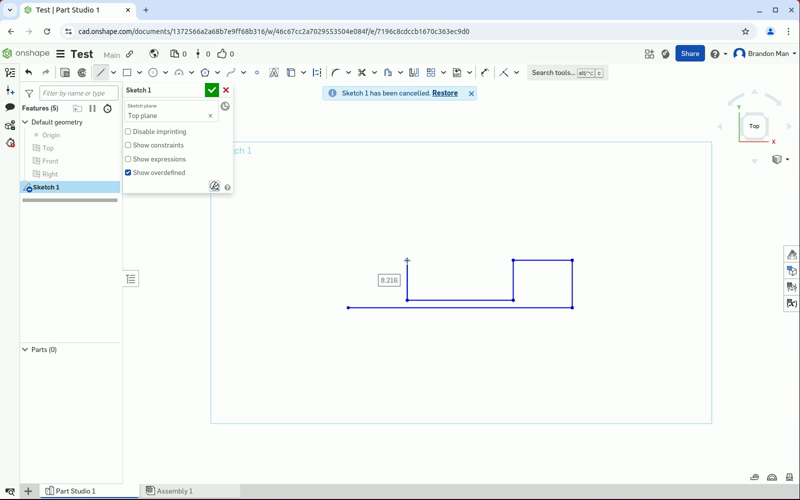
key_down(shift)
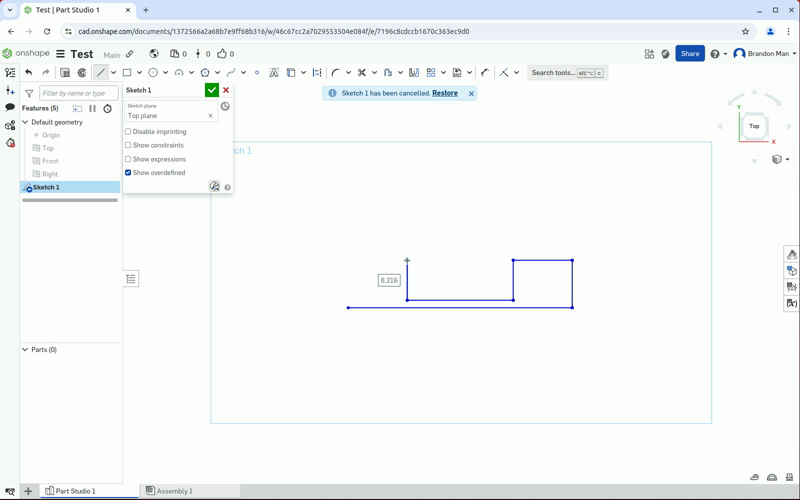
mouse_move(437, 260)
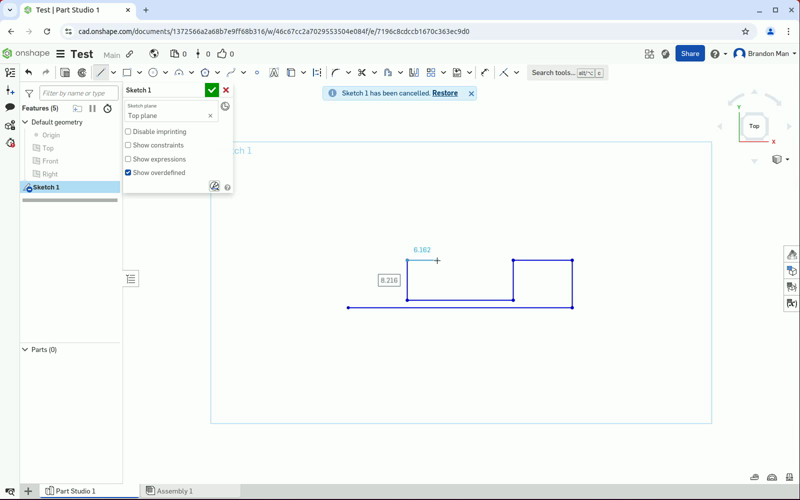
mouse_move(348, 260)
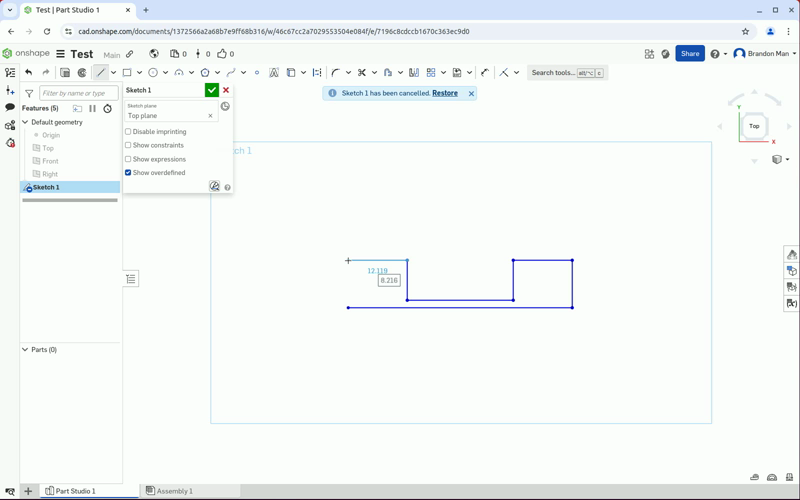
click(348, 260)
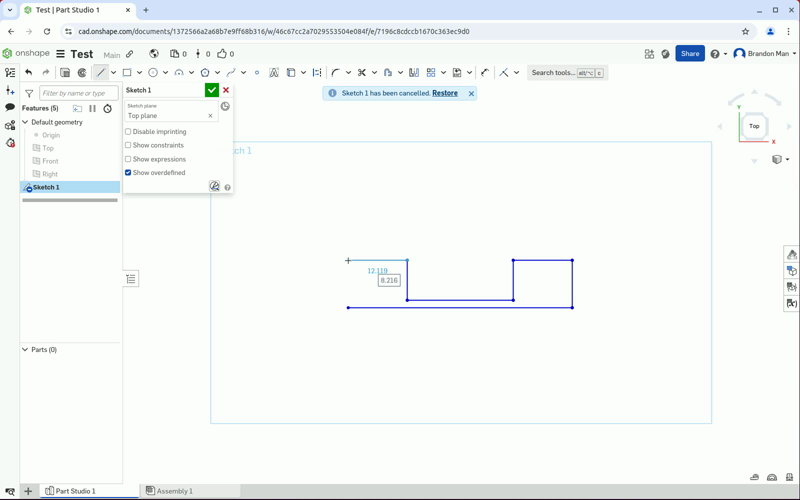
key_up(shift)
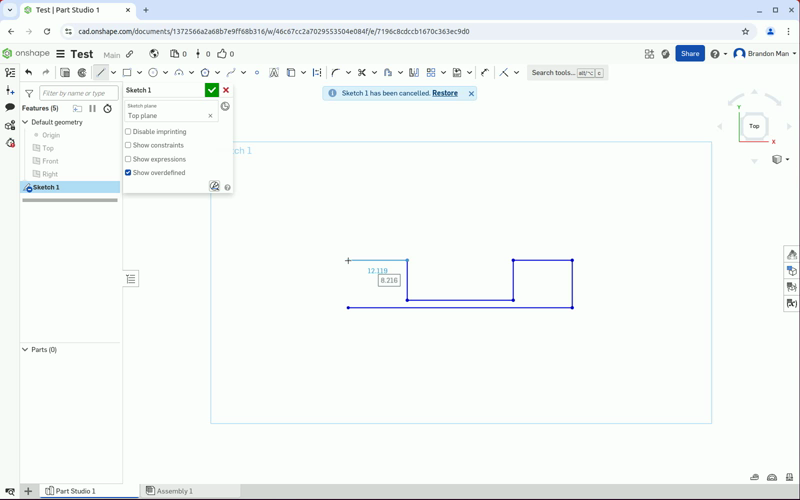
mouse_move(378, 260)
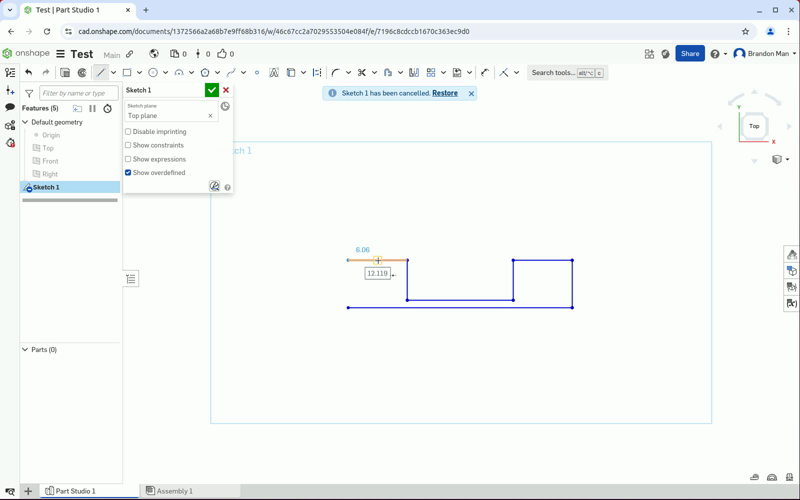
key_down(shift)
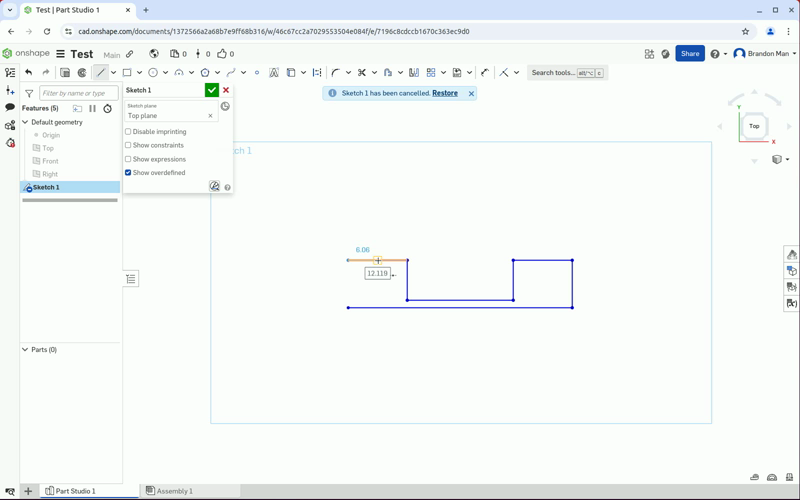
mouse_move(348, 307)
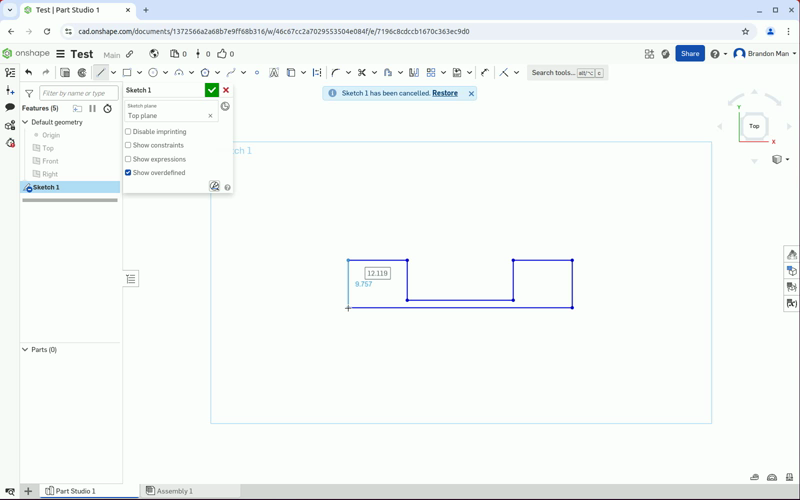
key_up(shift)
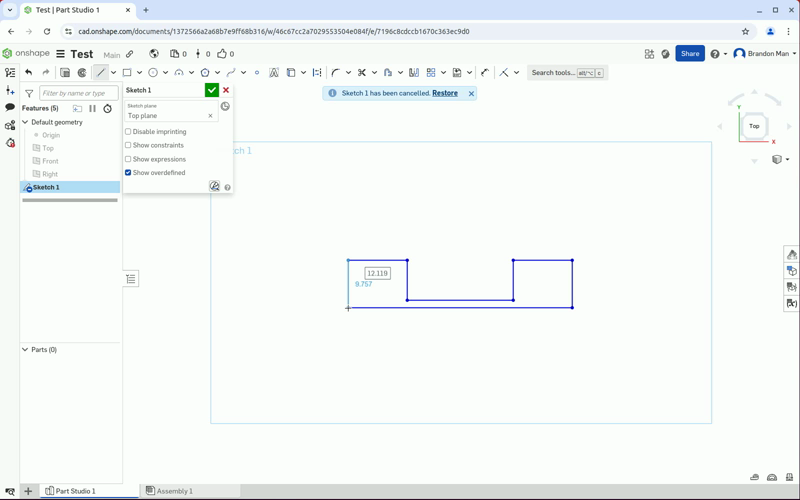
click(348, 307)
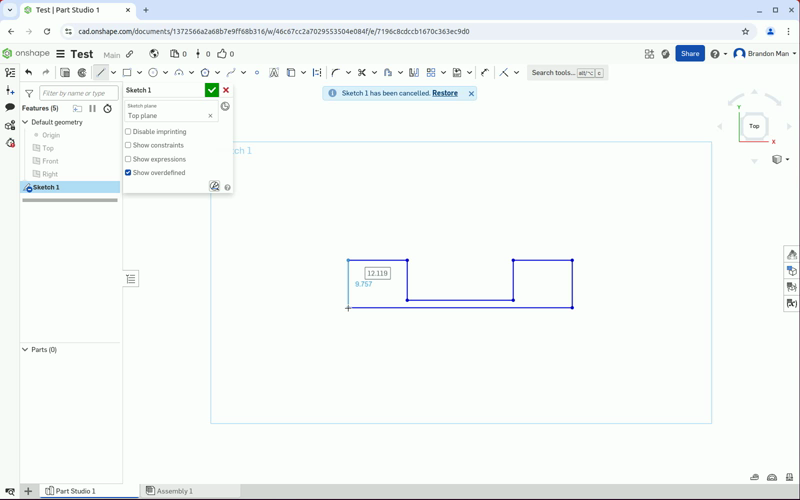
key(esc)
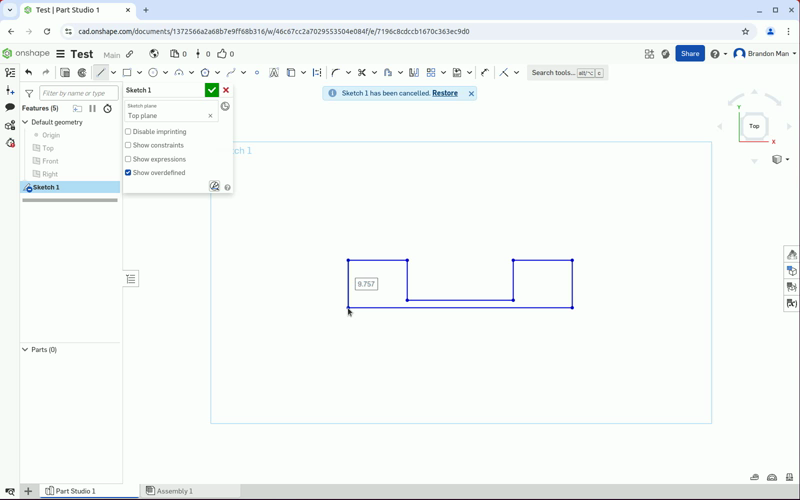
key(c)
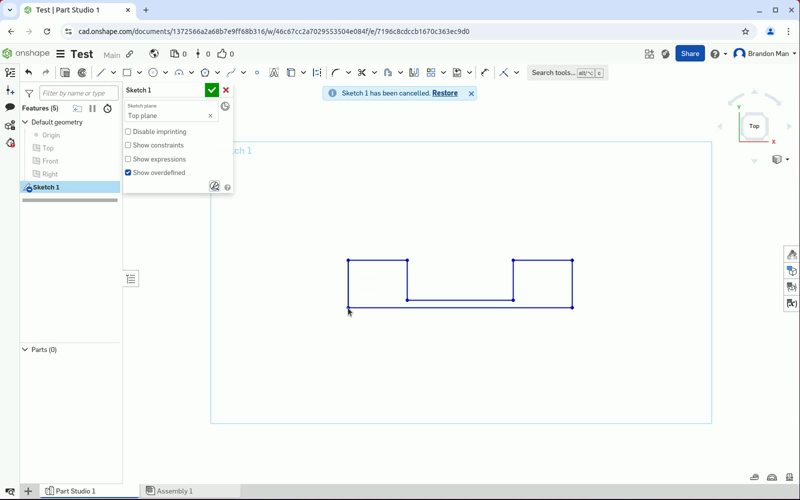
key_down(shift)
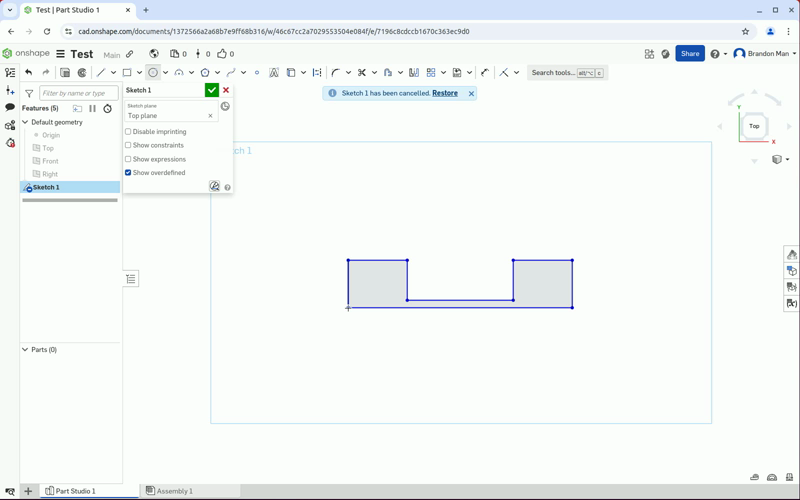
mouse_move(383, 283)
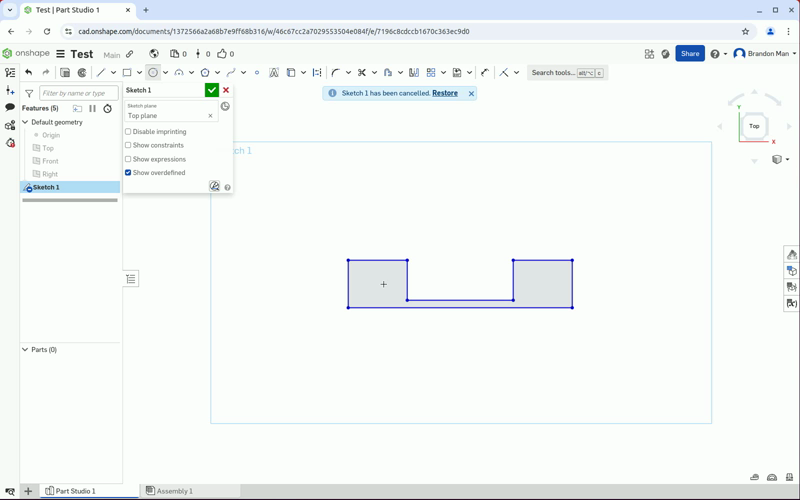
click(383, 283)
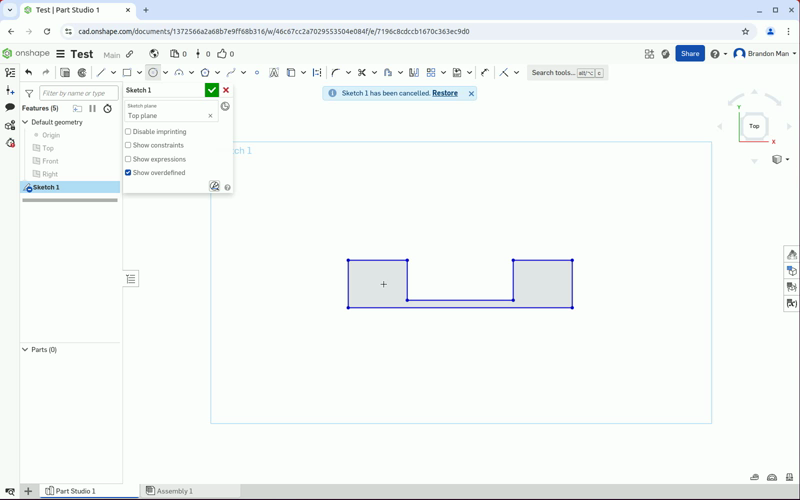
key_up(shift)
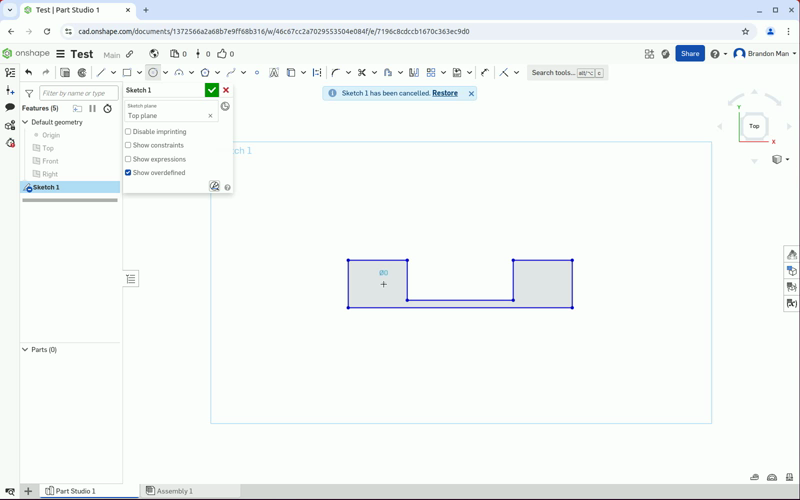
mouse_move(395, 283)
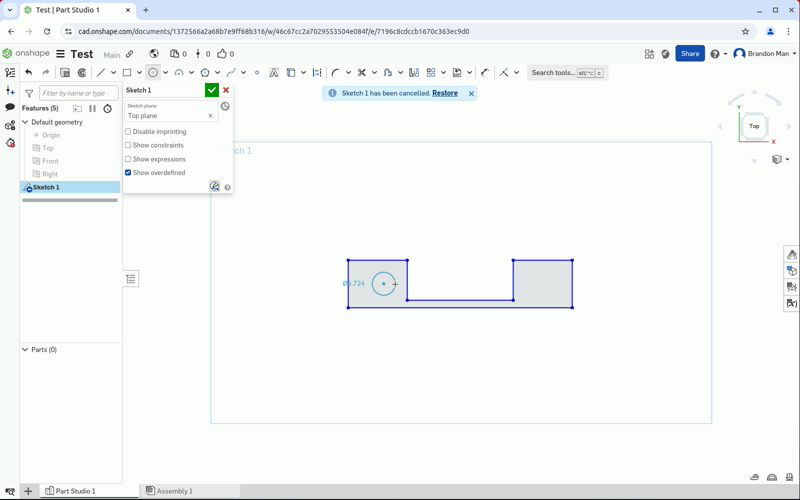
click(395, 283)
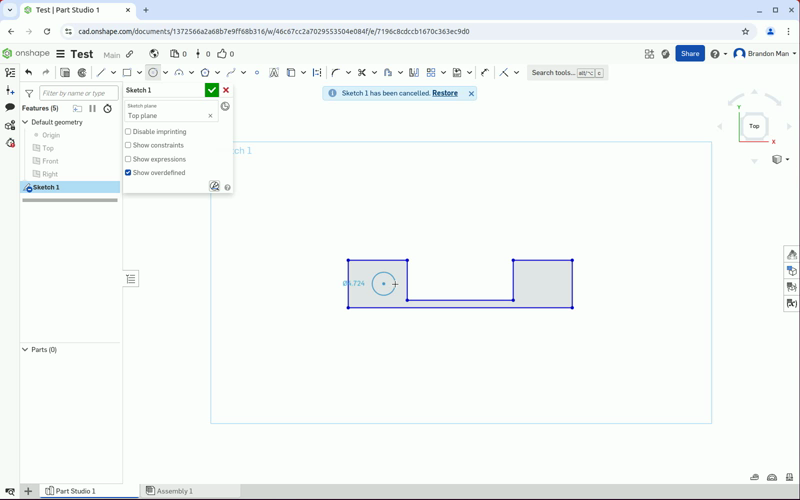
key(esc)
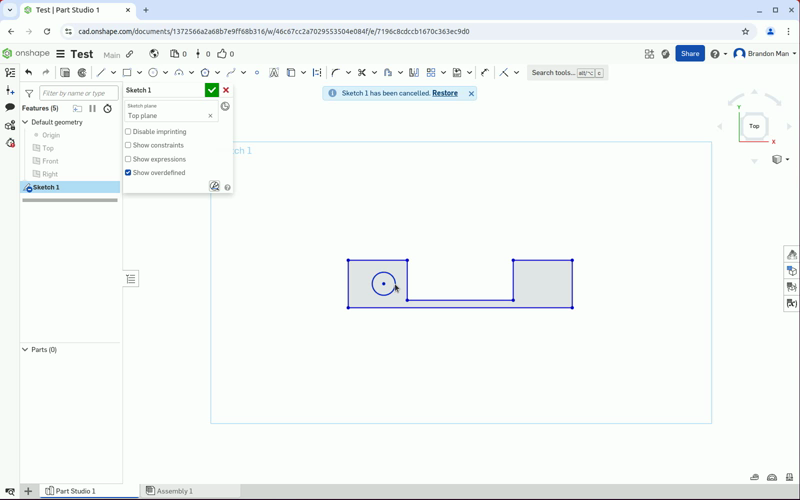
key(c)
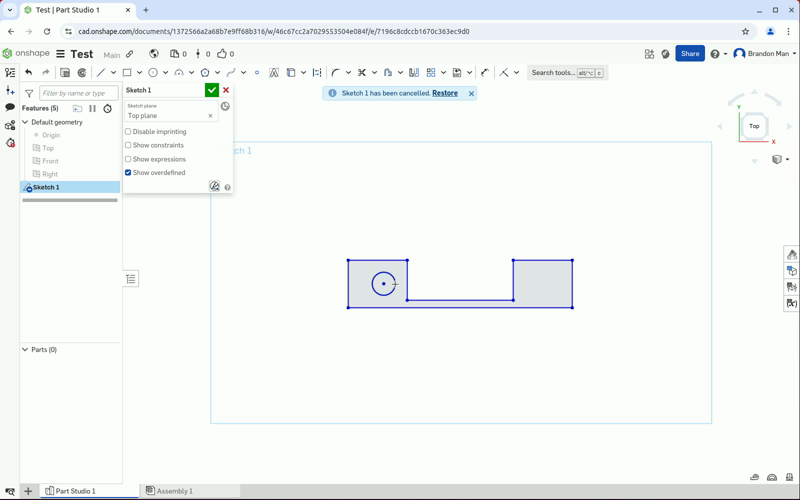
key_down(shift)
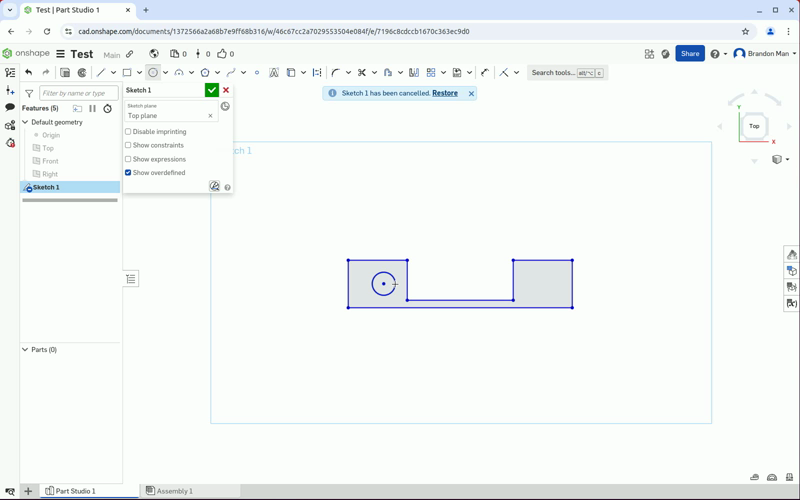
mouse_move(536, 283)
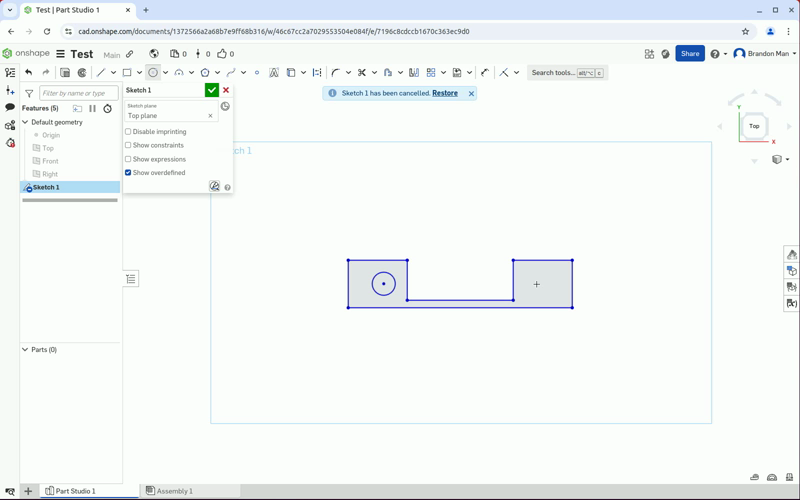
click(536, 283)
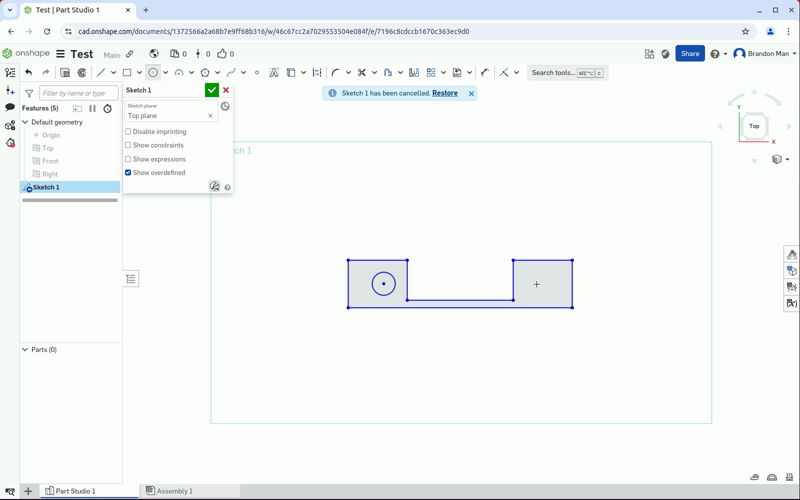
key_up(shift)
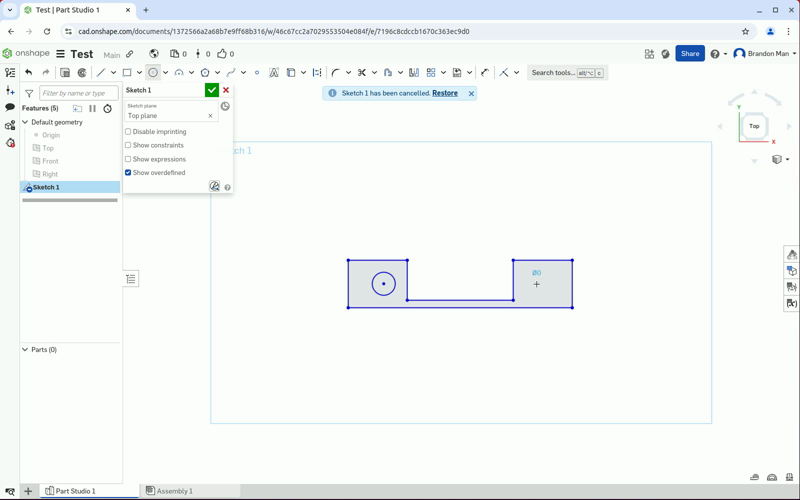
mouse_move(548, 283)
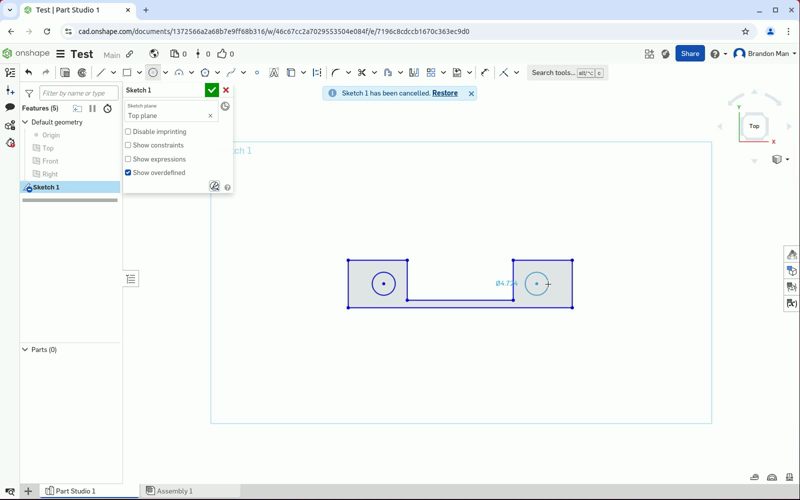
click(548, 283)
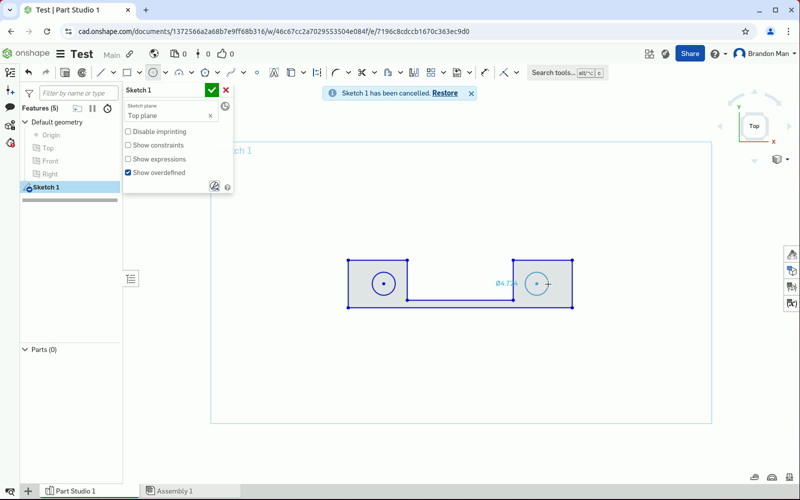
key(esc)
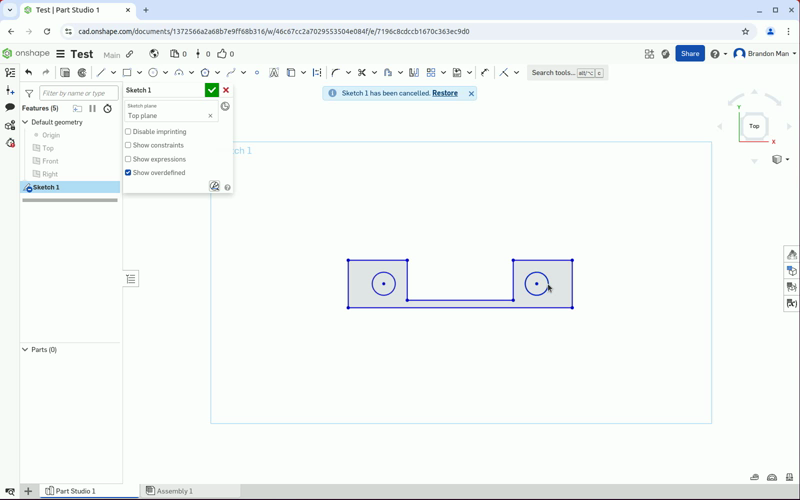
mouse_move(558, 274)
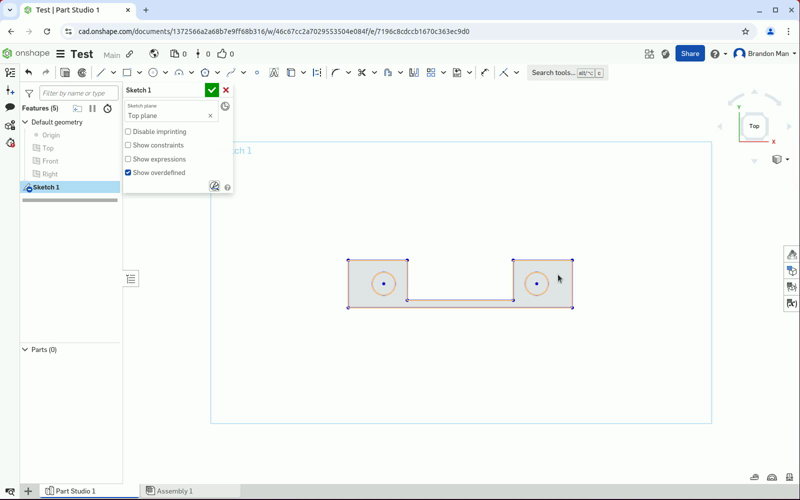
click(558, 274)
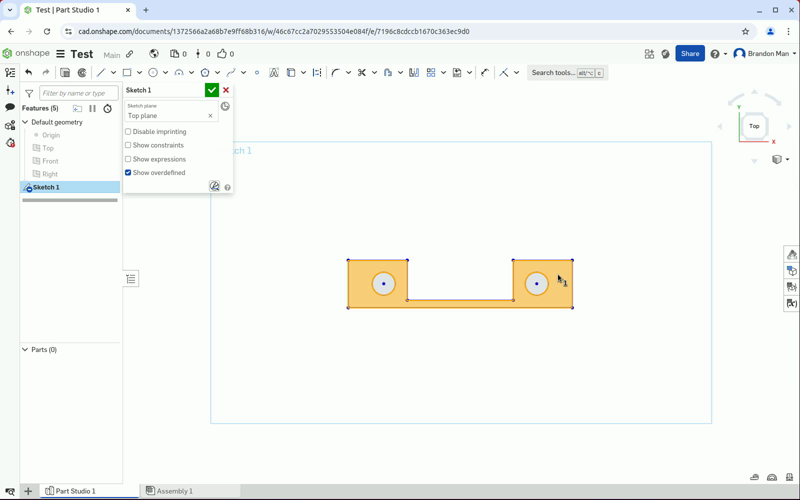
mouse_move(73, 352)
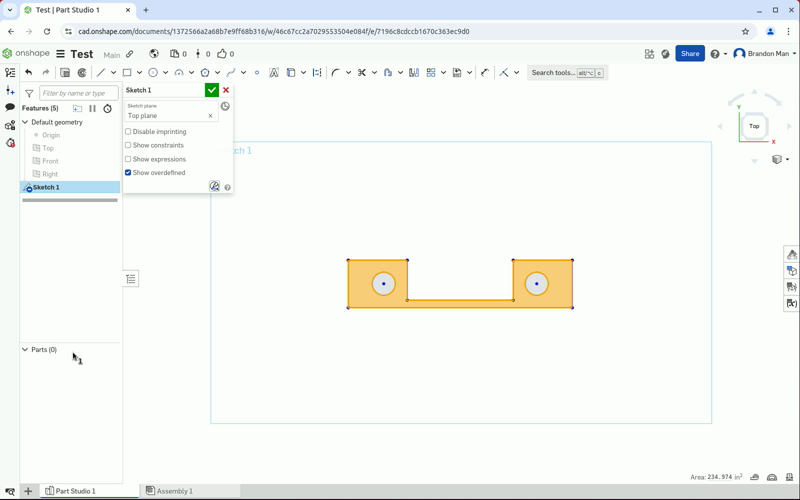
key(shift+y)
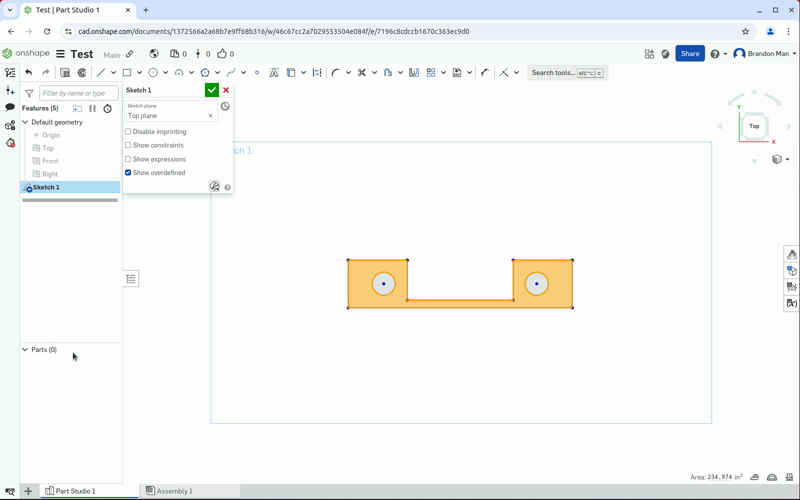
key(shift+e)
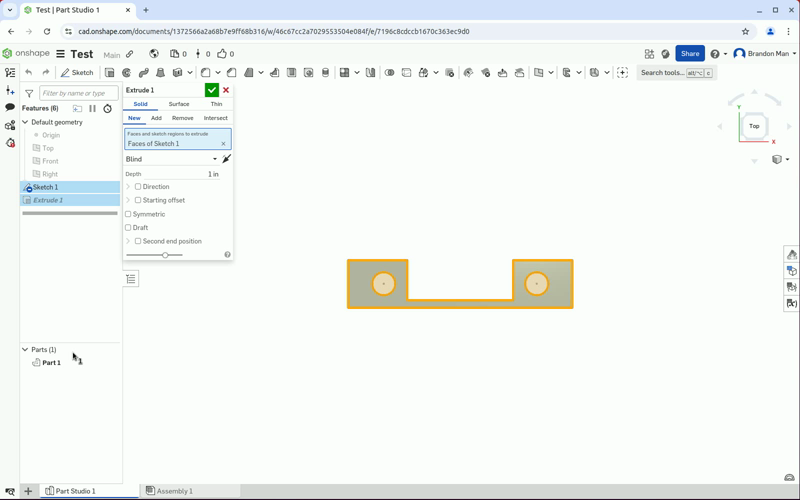
mouse_move(143, 106)
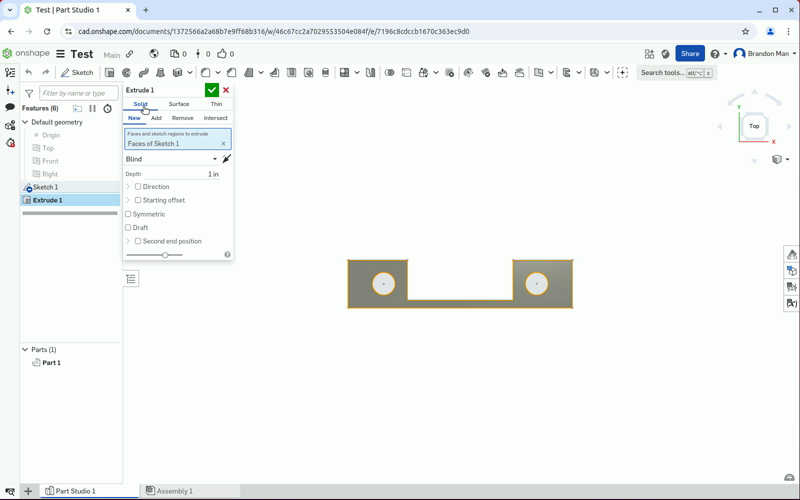
click(143, 106)
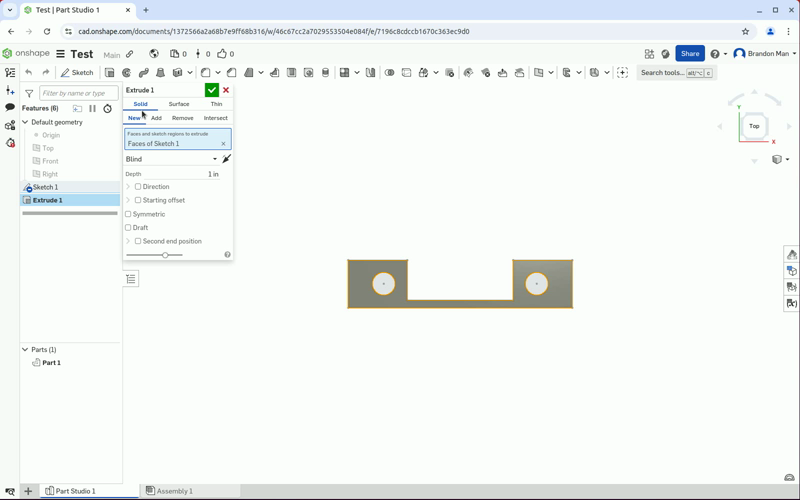
mouse_move(137, 120)
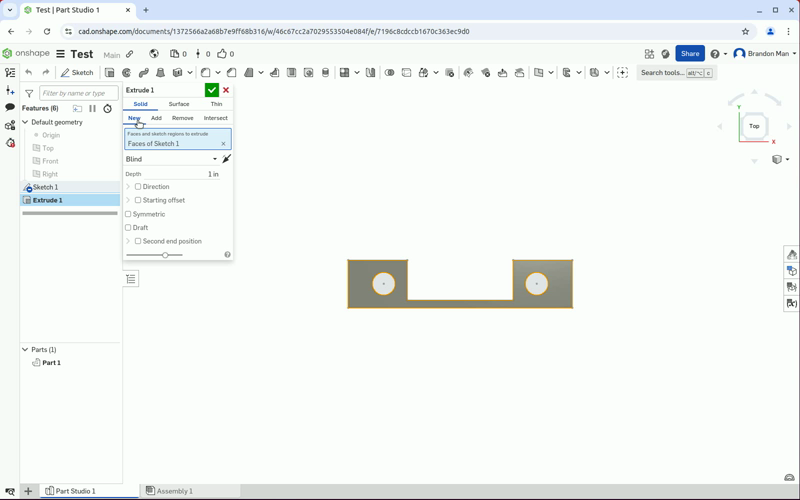
click(137, 120)
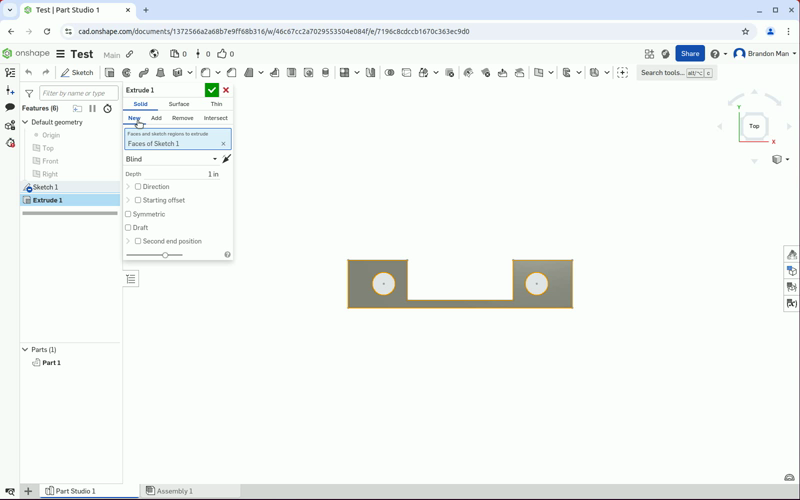
key(tab, 4)
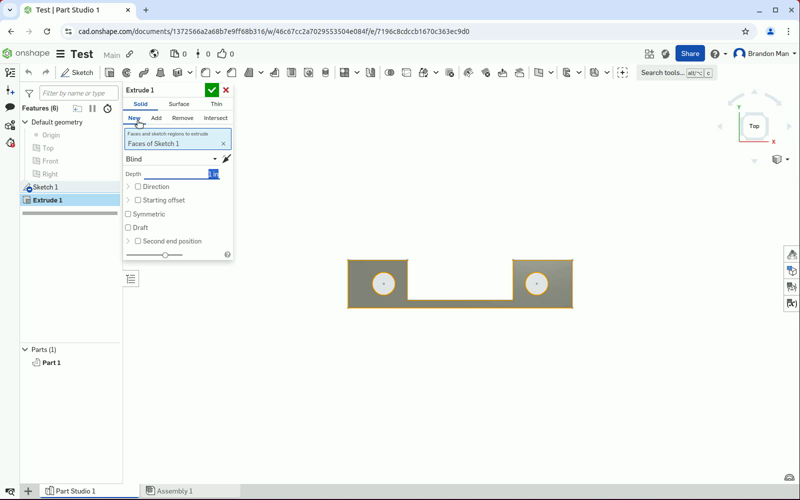
text(13.961)
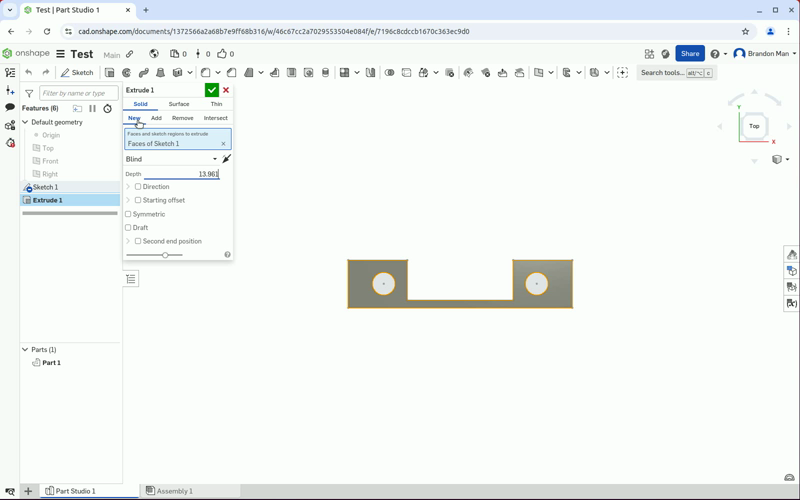
key(enter)
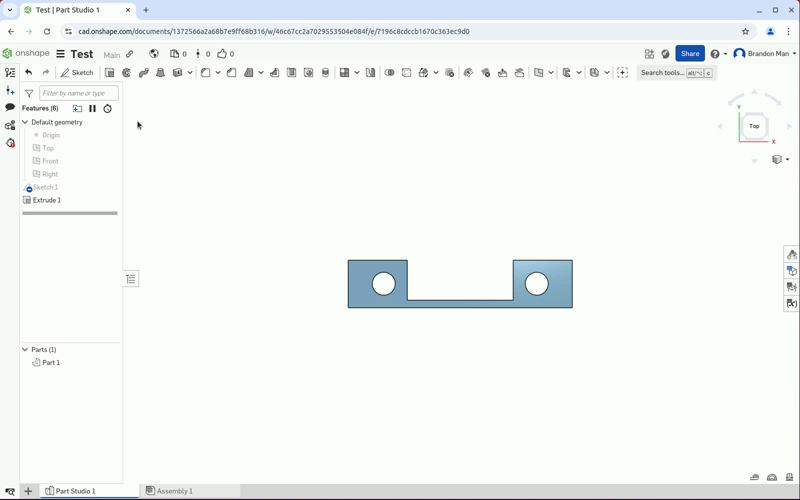
key(shift+h)
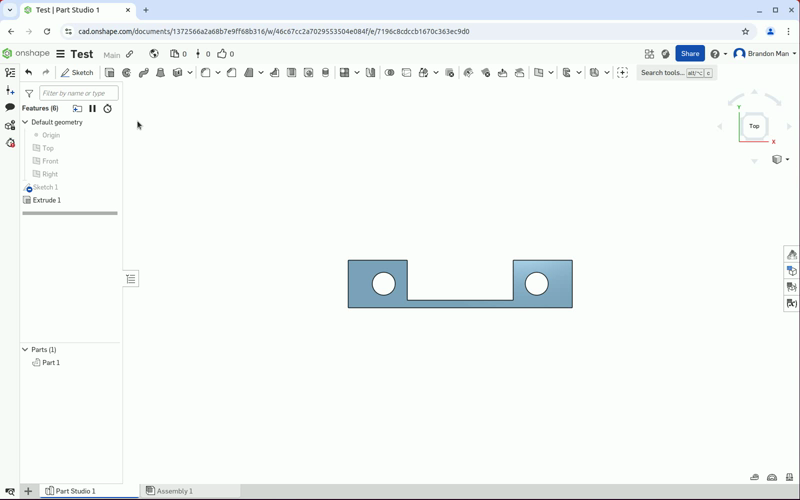
key(shift+h)
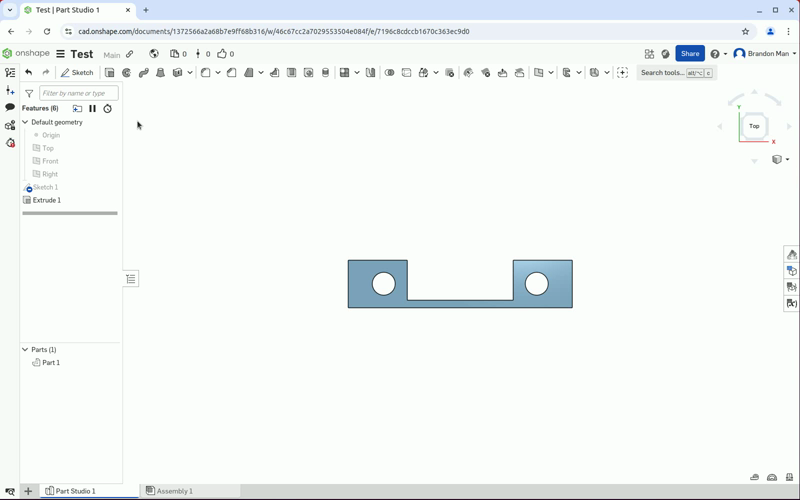
mouse_move(73, 189)
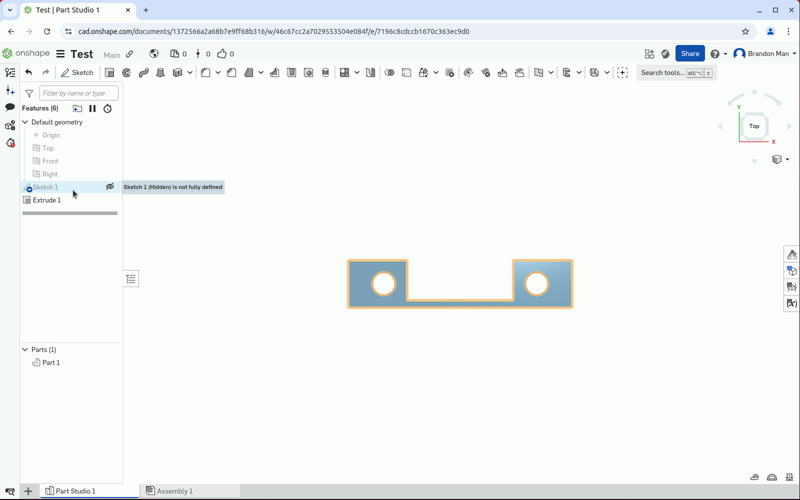
click(73, 189)
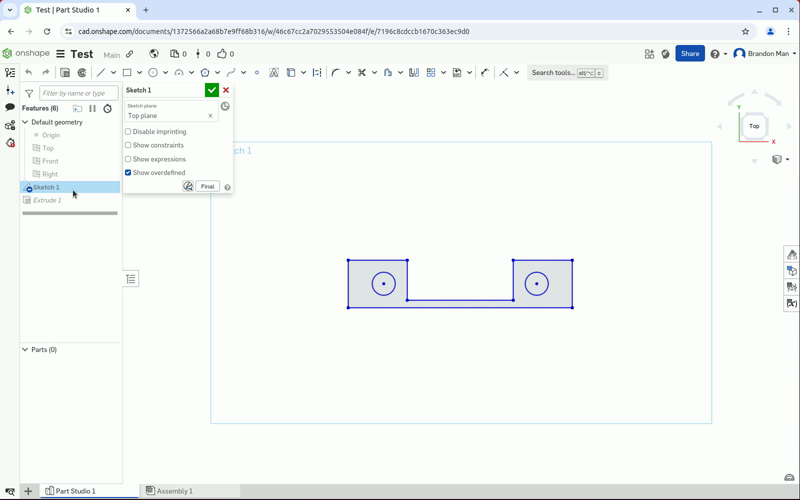
mouse_move(229, 92)
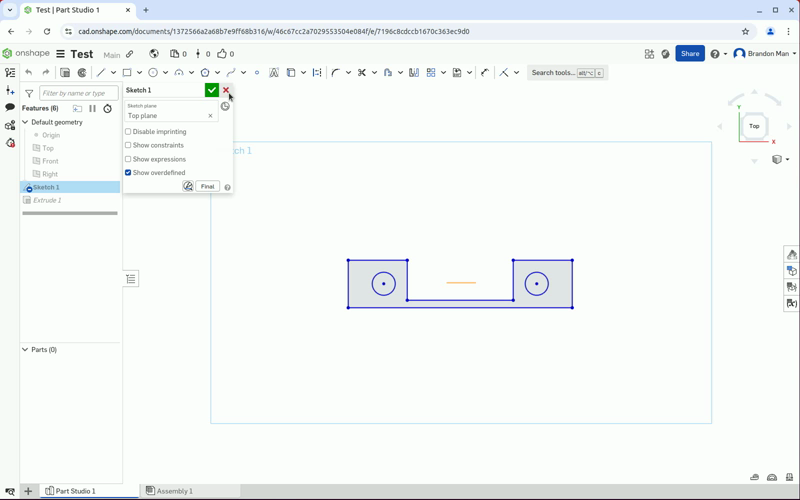
click(229, 92)
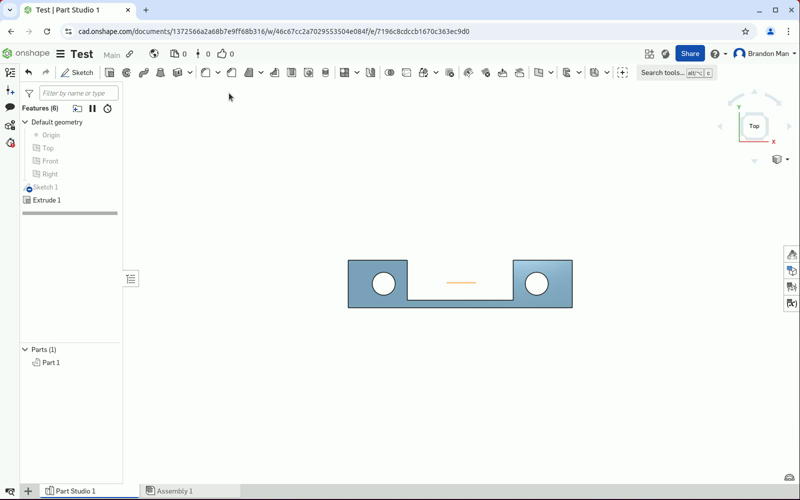
mouse_move(73, 352)
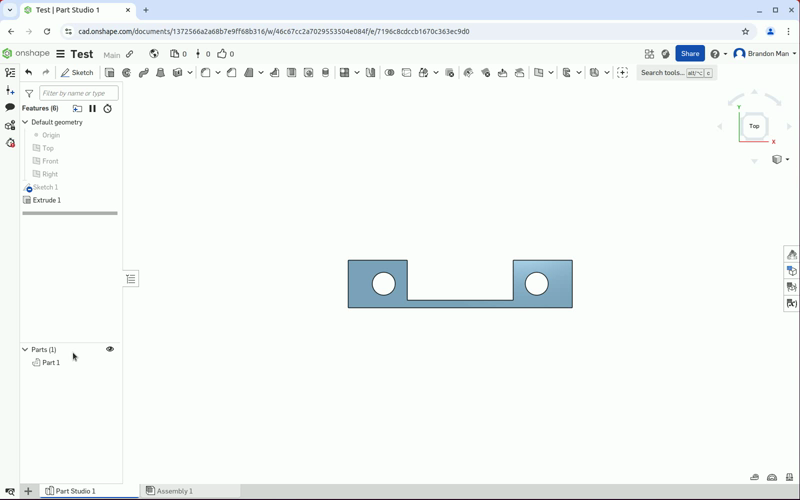
key(y)
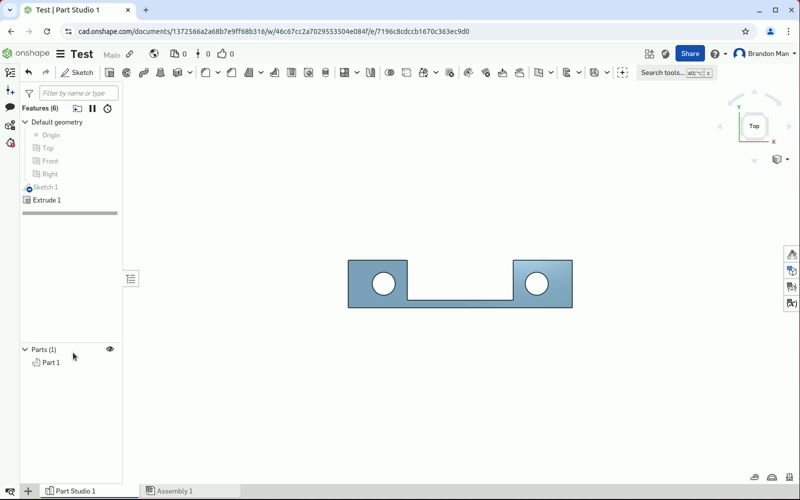
key(shift+p)
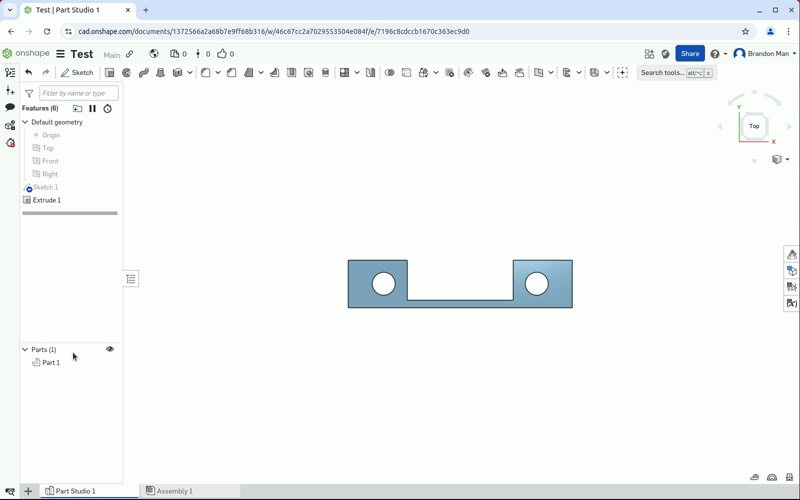
key(space)
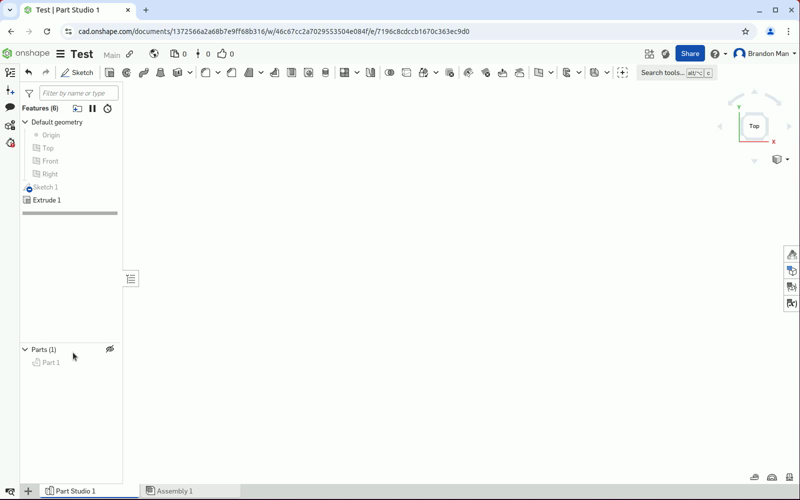
key_down(shift)
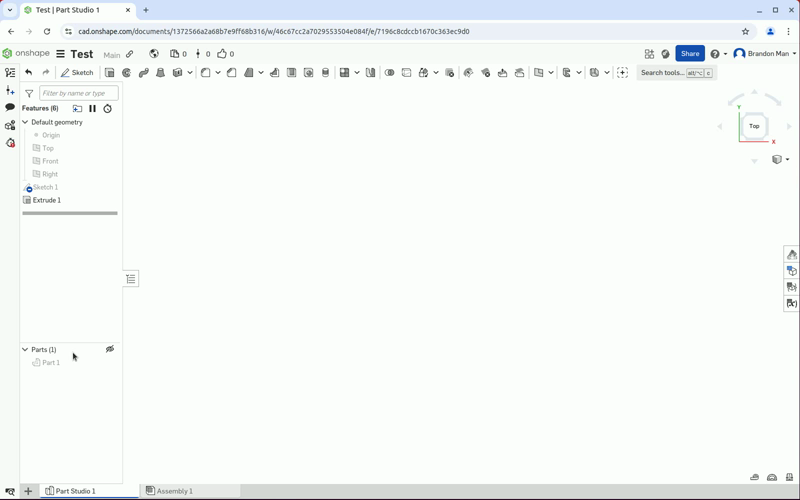
key(up)
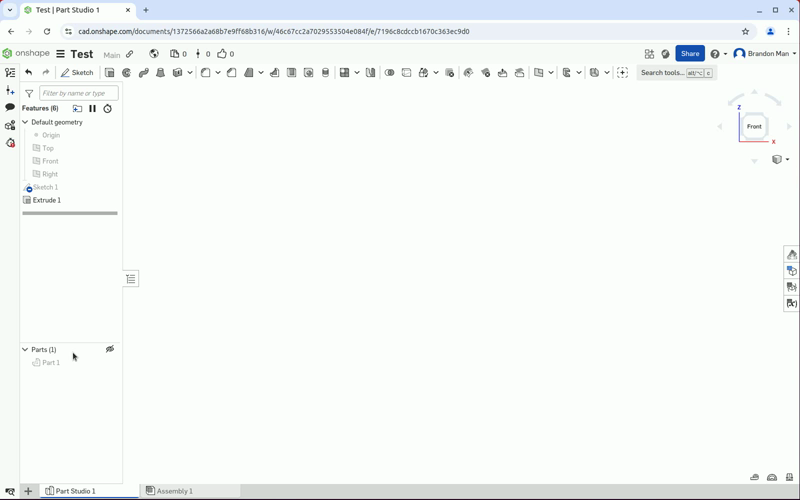
key_up(shift)
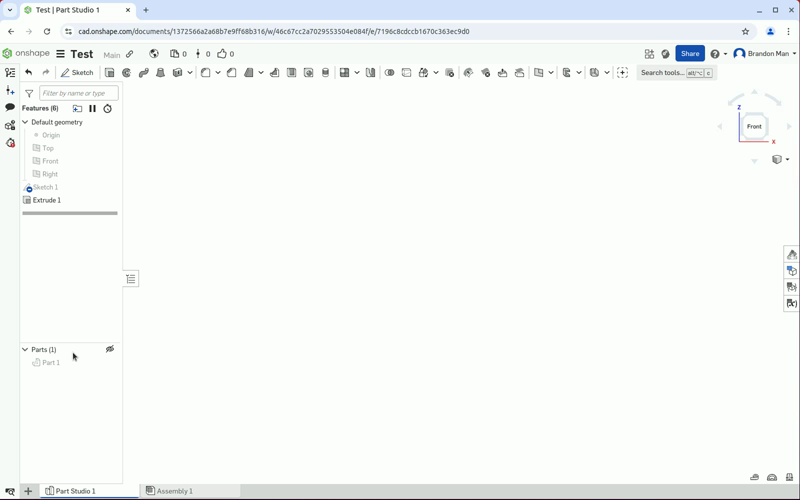
mouse_move(73, 352)
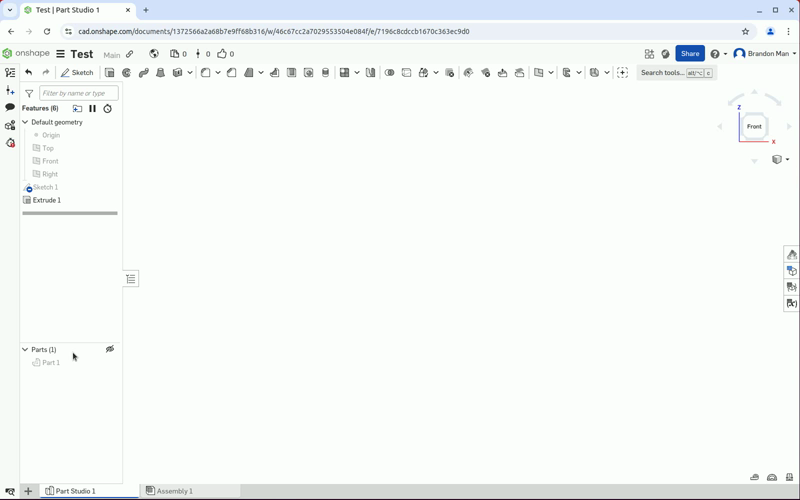
key(shift+y)
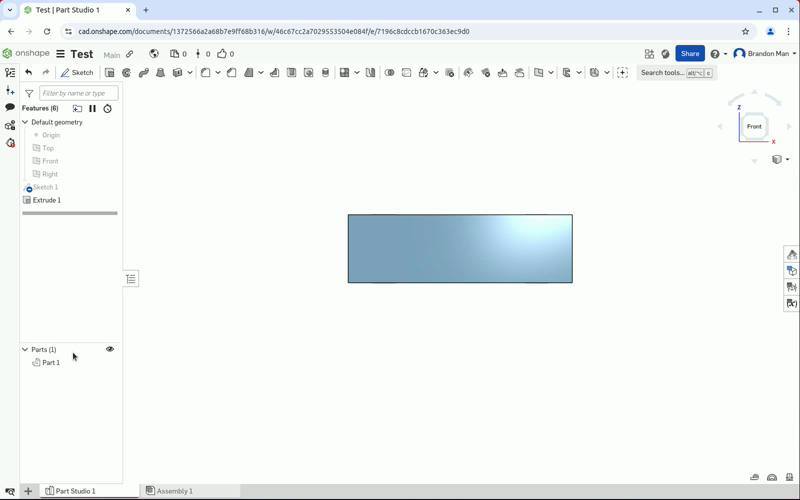
mouse_move(541, 75)
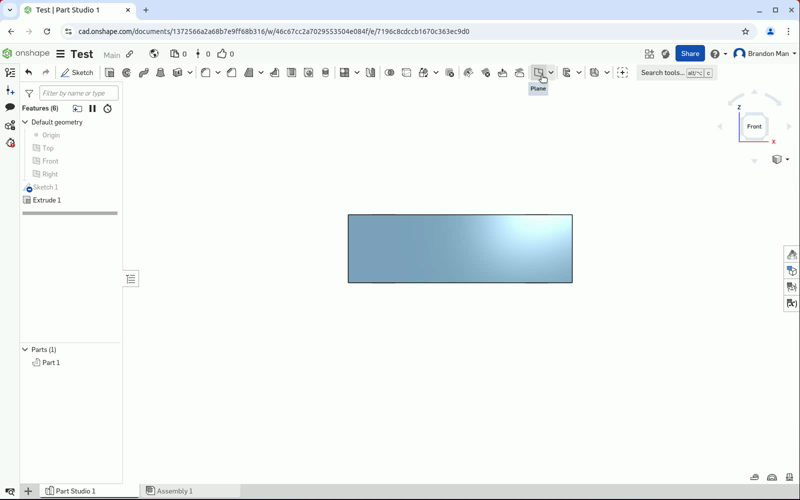
click(541, 75)
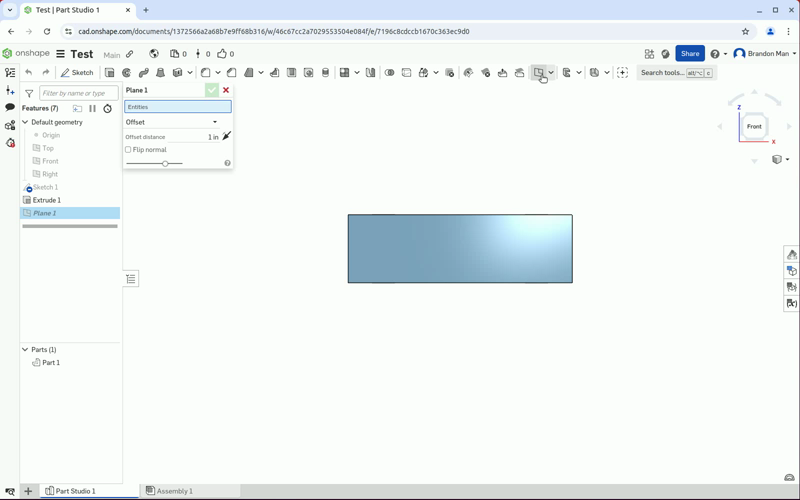
mouse_move(73, 163)
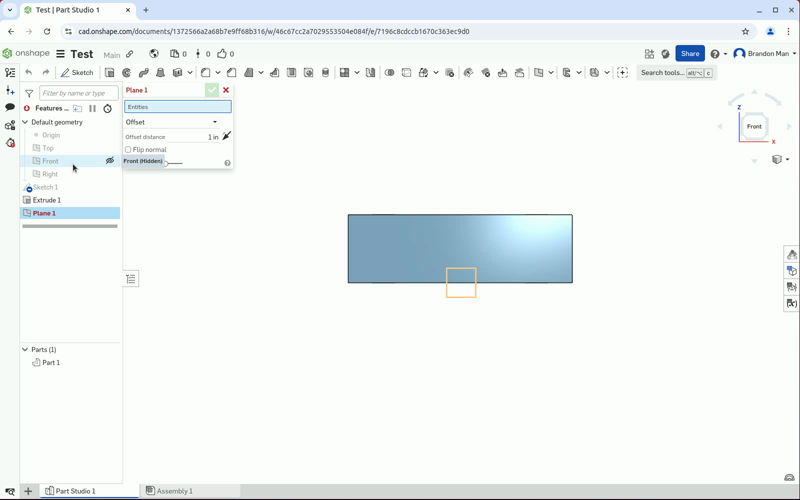
click(73, 163)
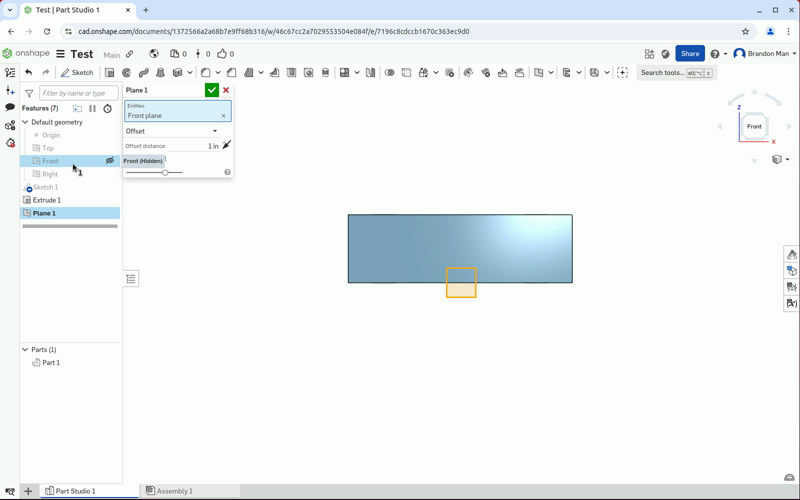
key(tab, 2)
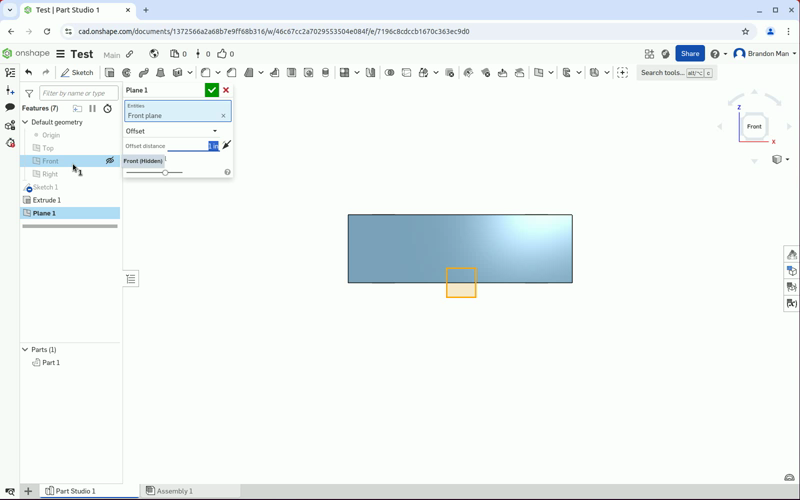
text(5.053)
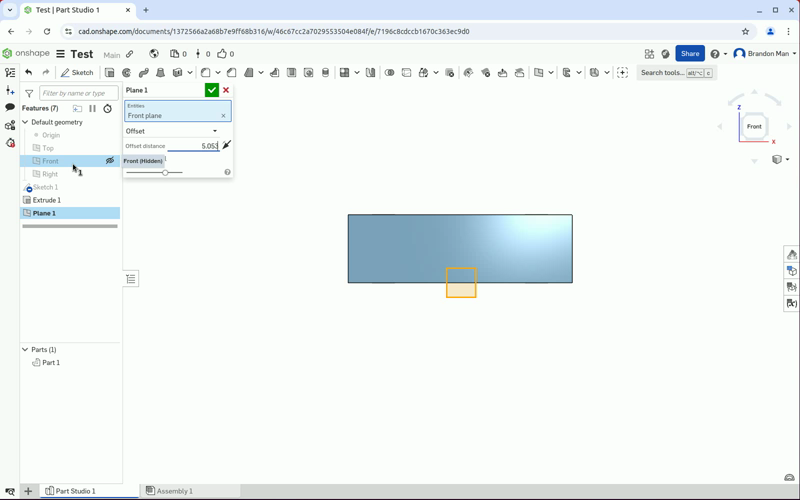
key(enter, 2)
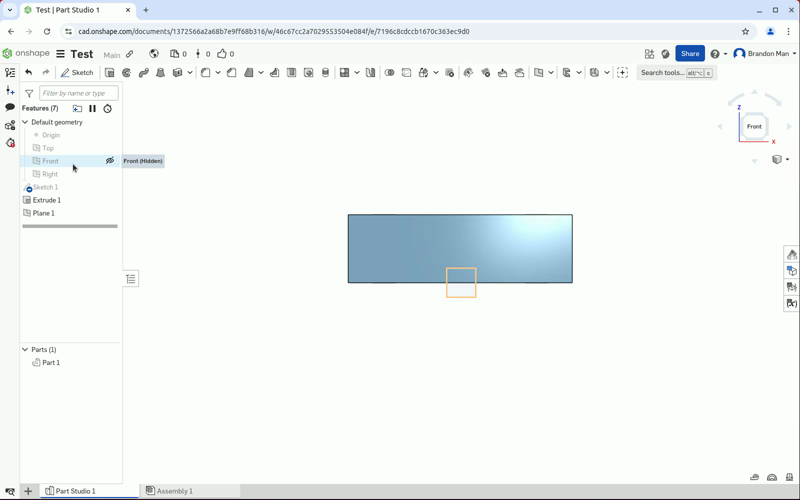
key(shift+s)
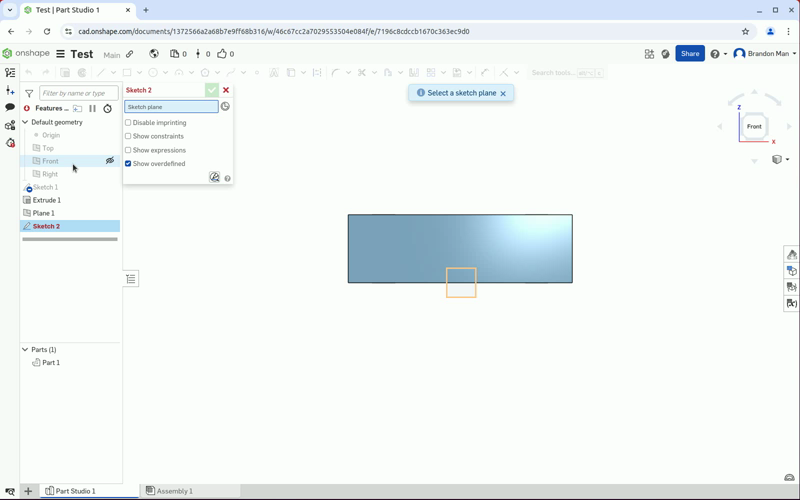
mouse_move(73, 215)
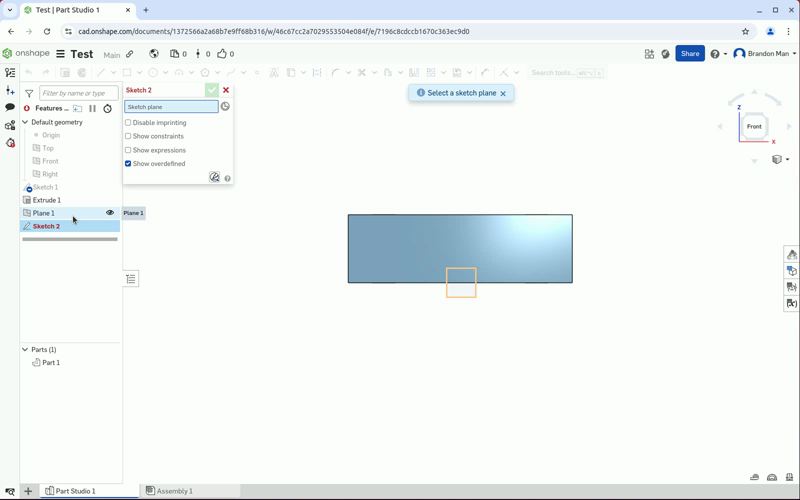
click(73, 215)
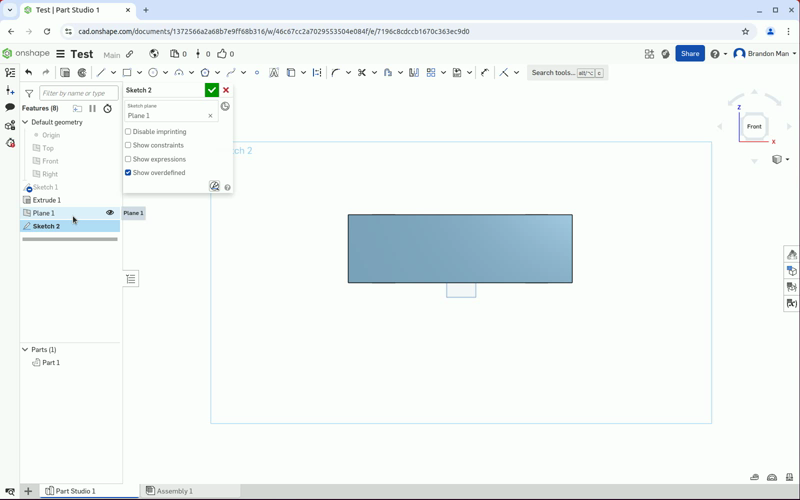
mouse_move(73, 352)
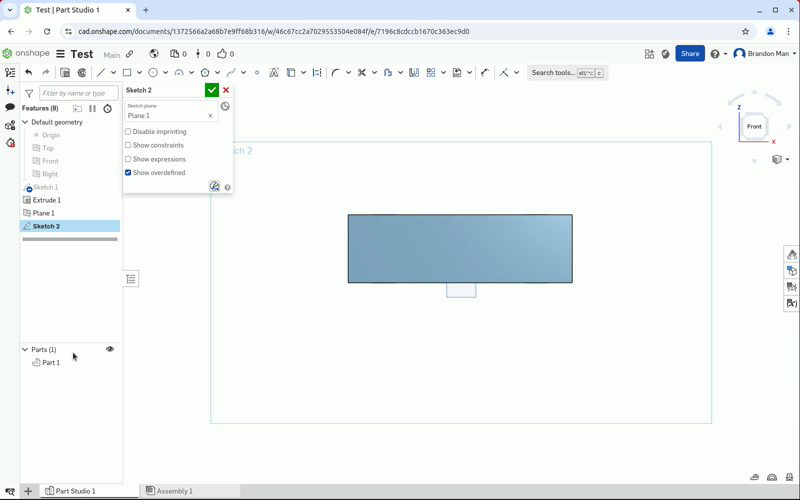
key(y)
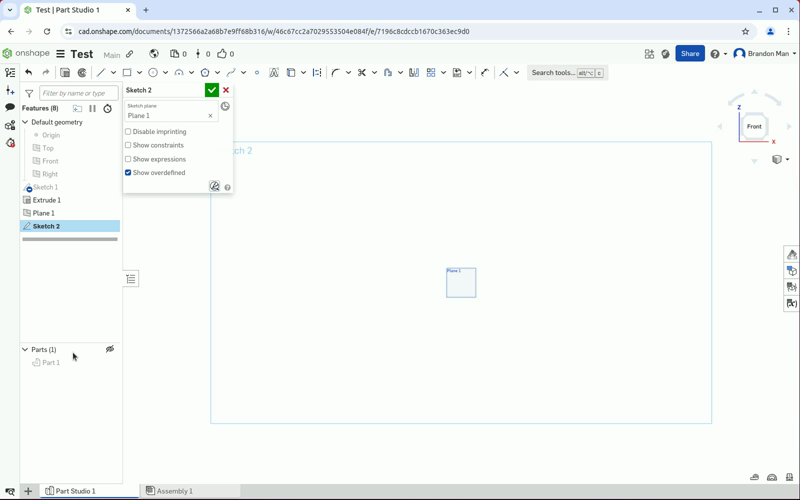
key(a)
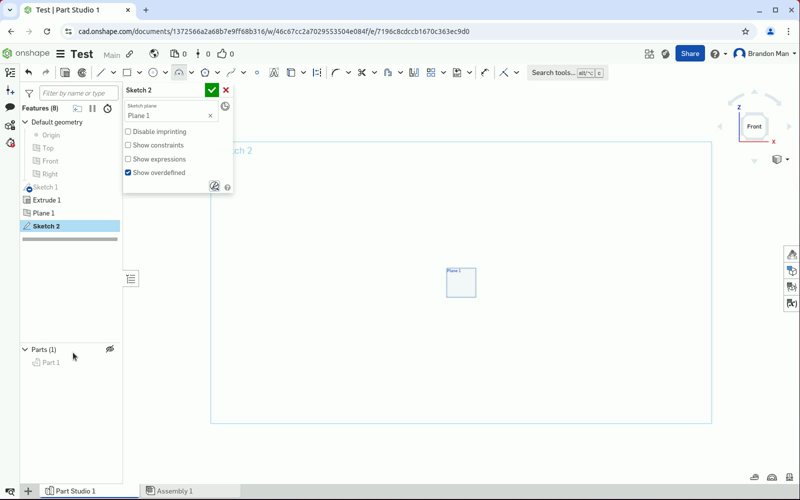
key_down(shift)
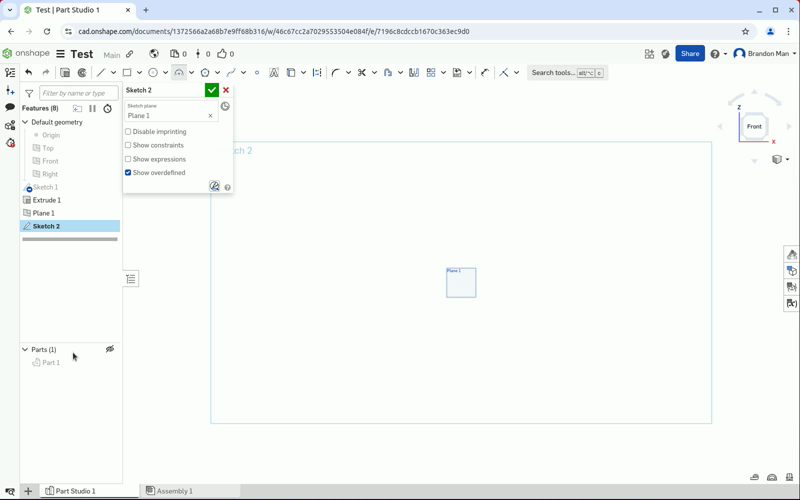
mouse_move(419, 224)
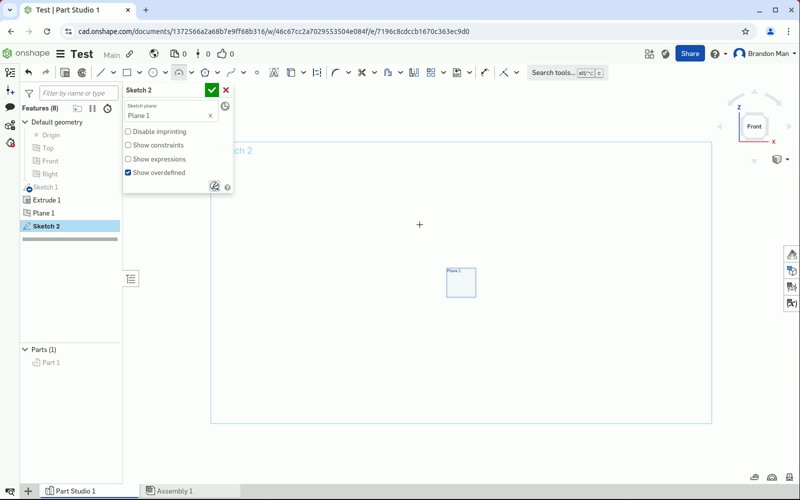
click(419, 224)
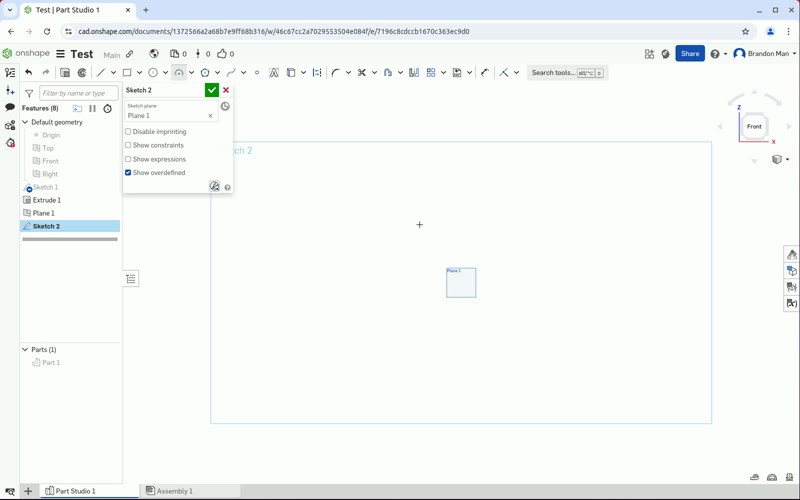
key_up(shift)
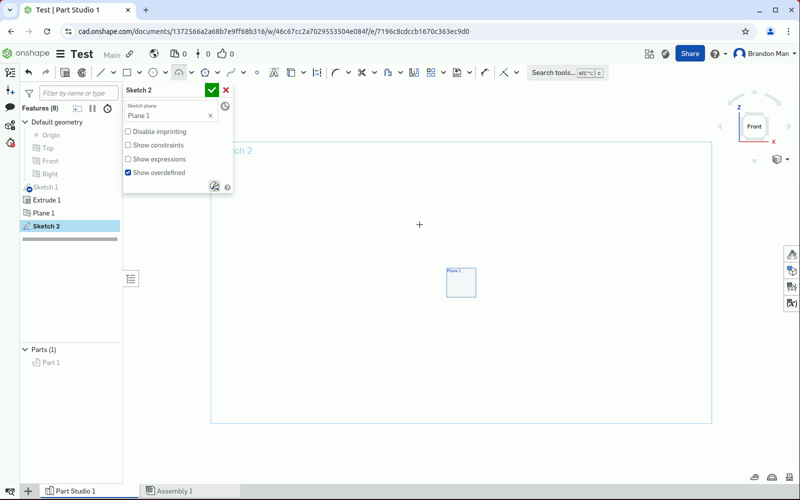
key_down(shift)
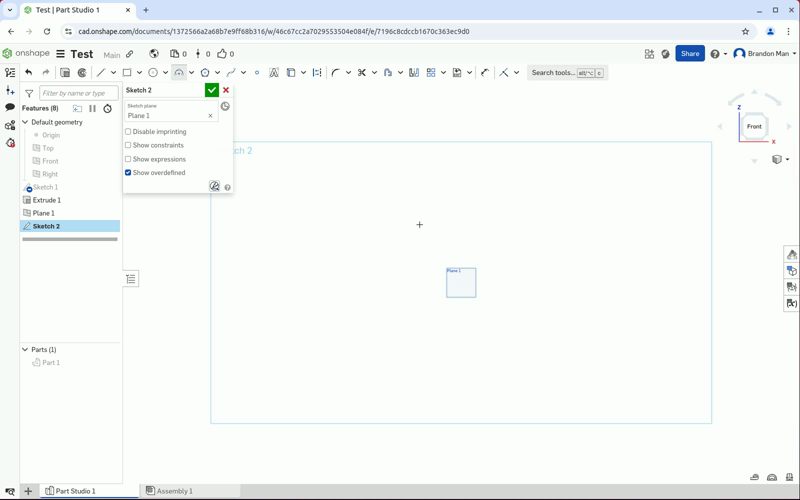
mouse_move(502, 224)
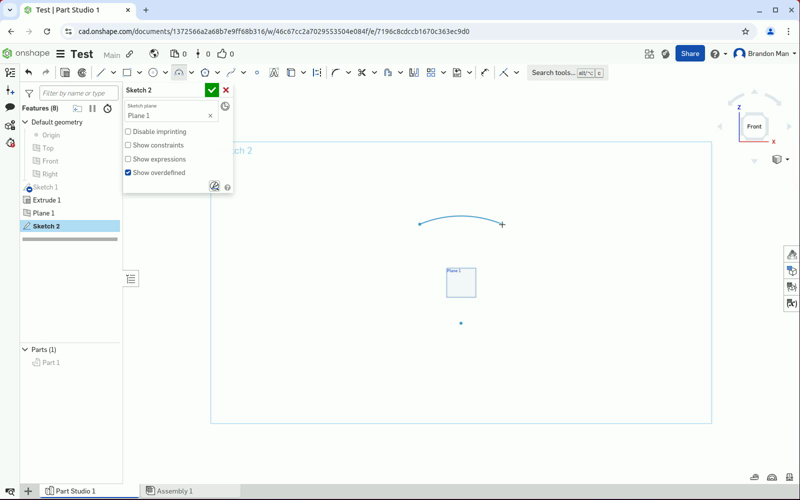
click(502, 224)
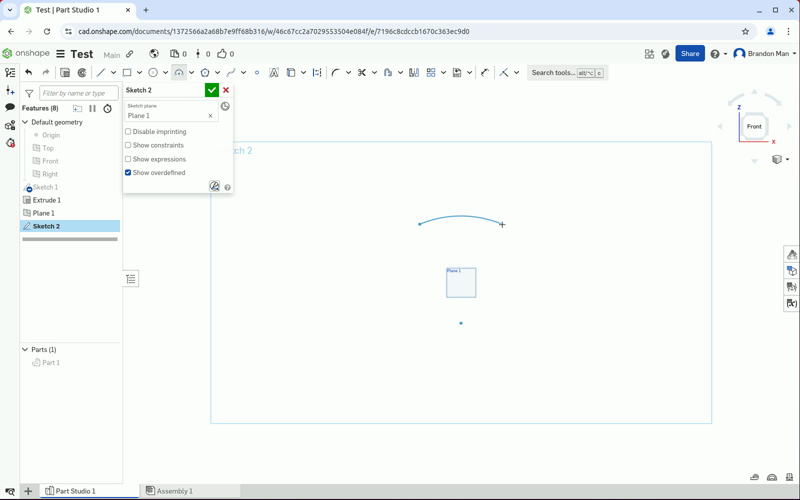
mouse_move(461, 265)
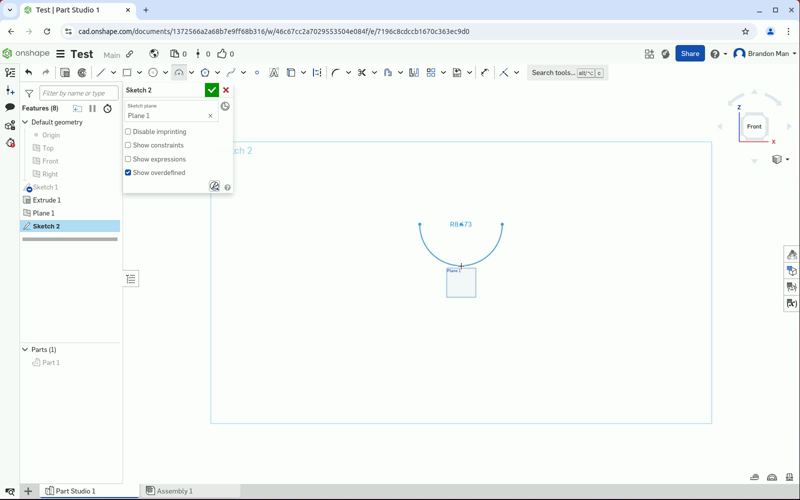
click(461, 265)
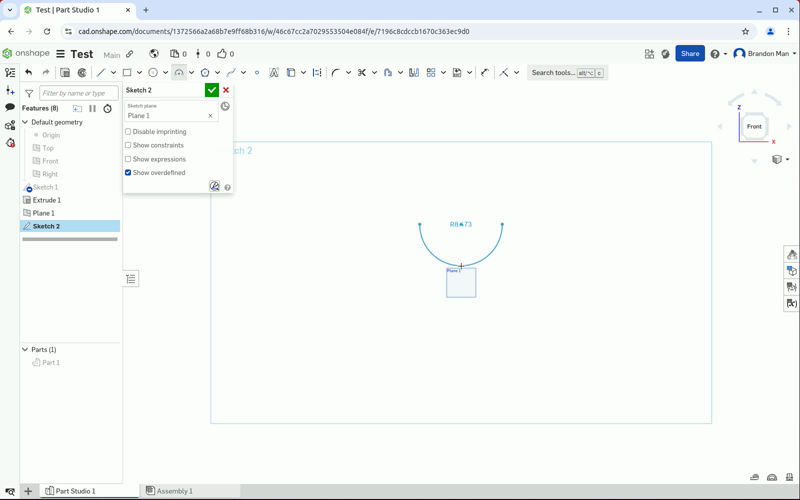
key_up(shift)
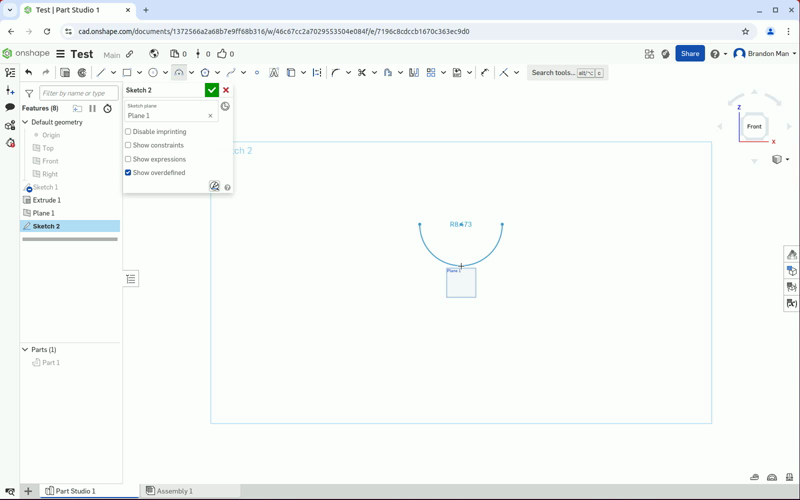
key(esc)
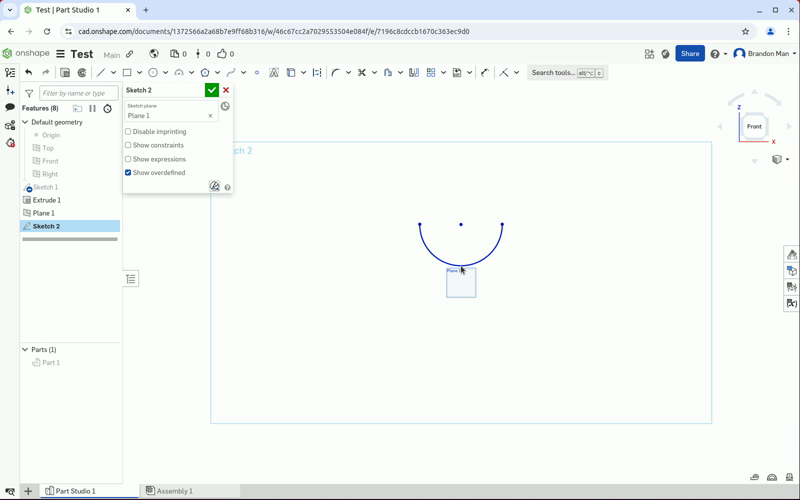
key(l)
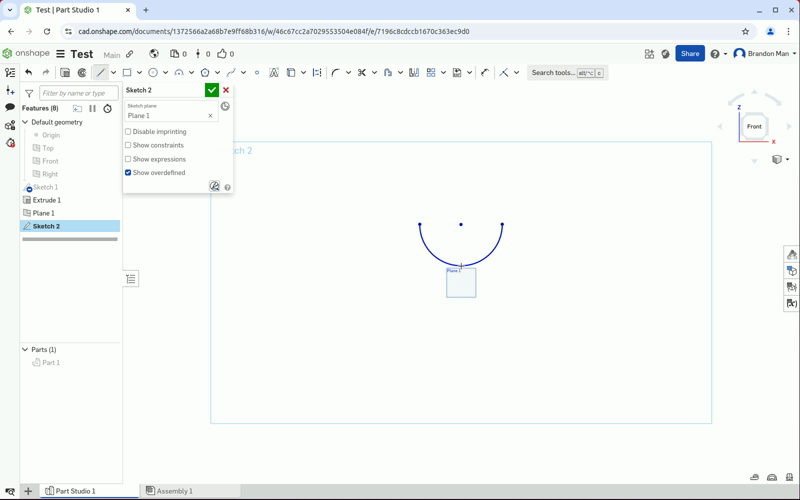
mouse_move(502, 224)
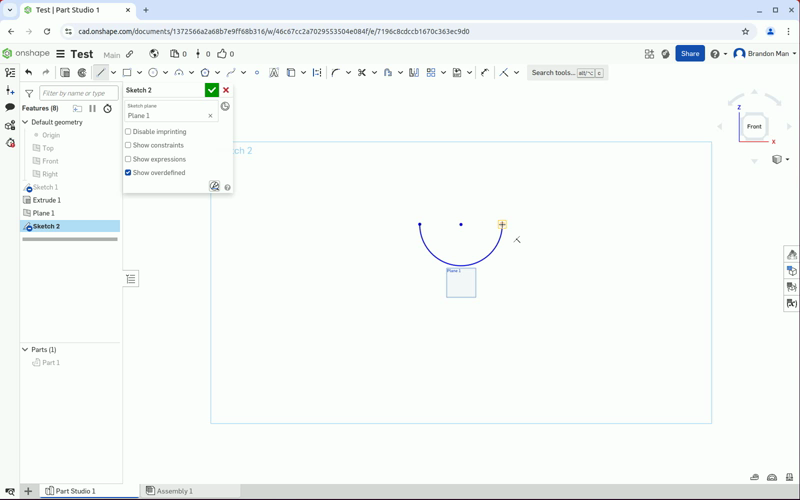
click(502, 224)
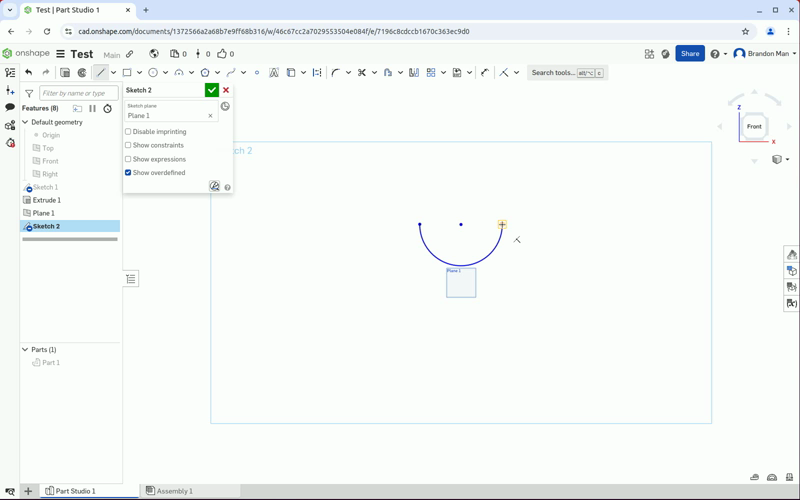
key_down(shift)
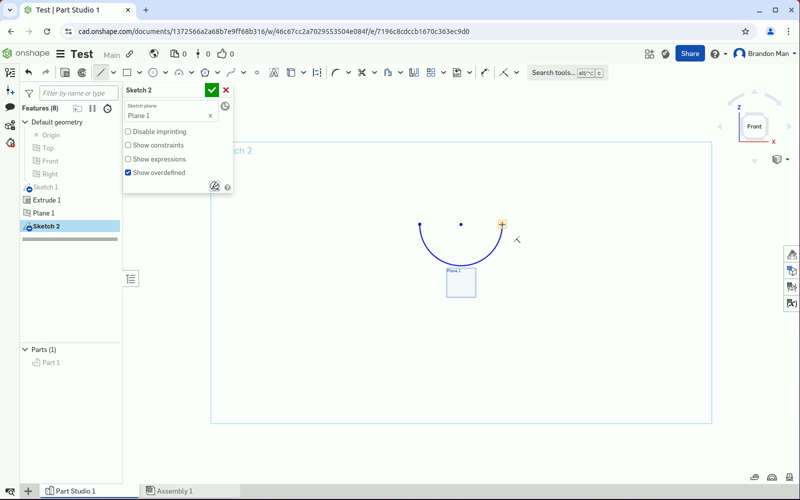
mouse_move(532, 224)
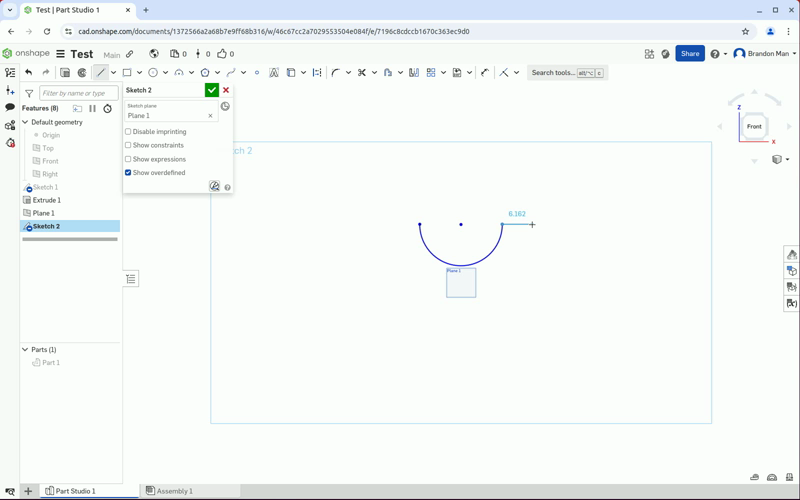
mouse_move(502, 214)
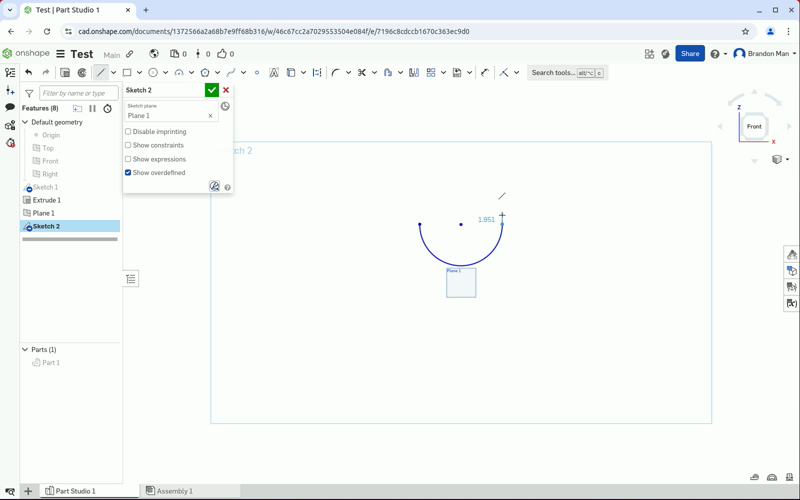
click(502, 214)
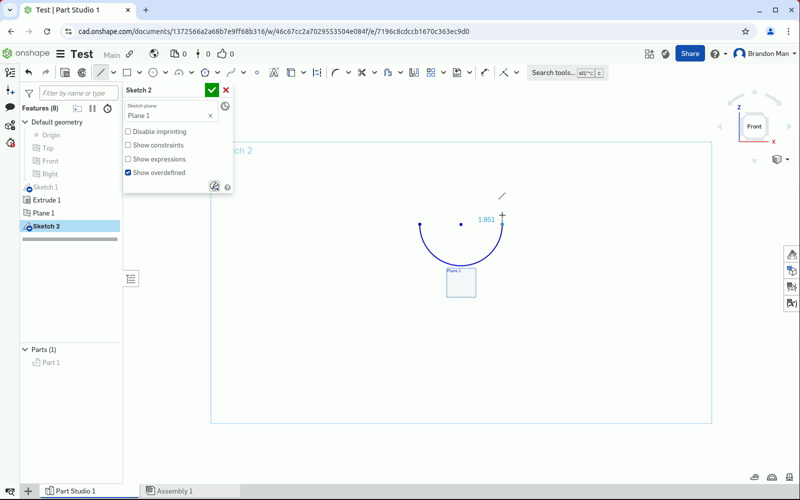
key_up(shift)
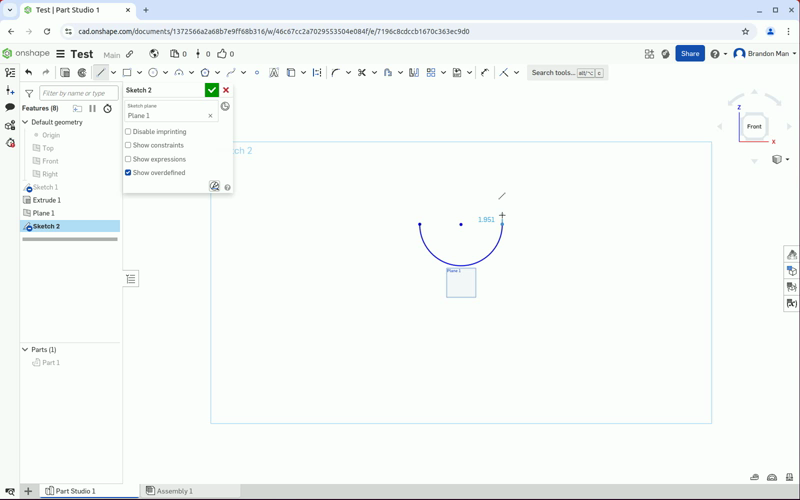
key_down(shift)
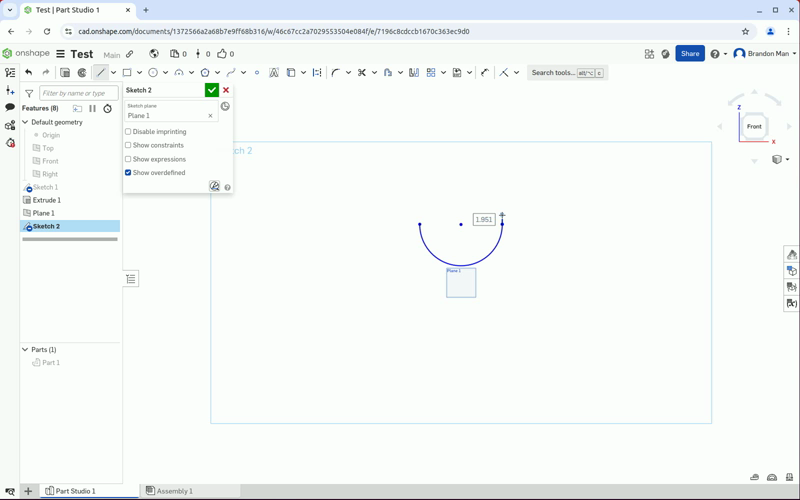
mouse_move(419, 214)
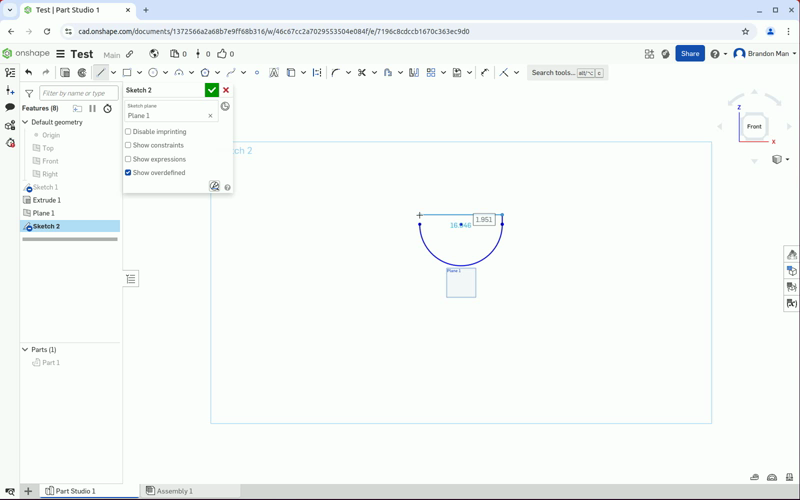
click(419, 214)
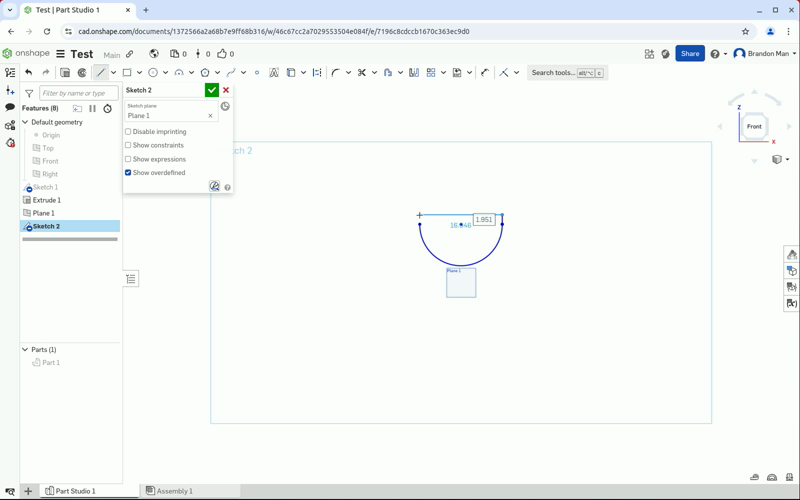
key_up(shift)
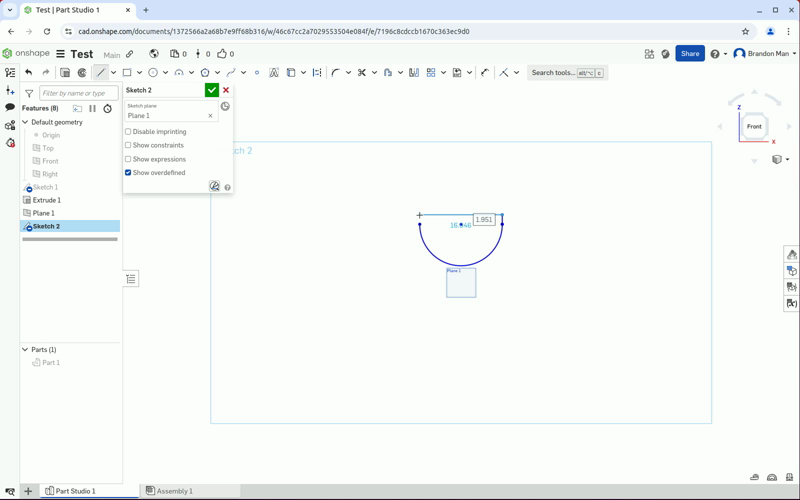
mouse_move(449, 214)
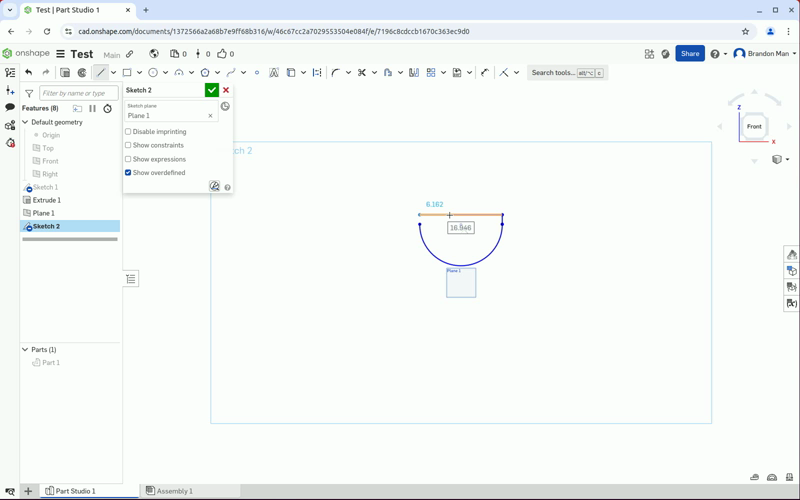
key_down(shift)
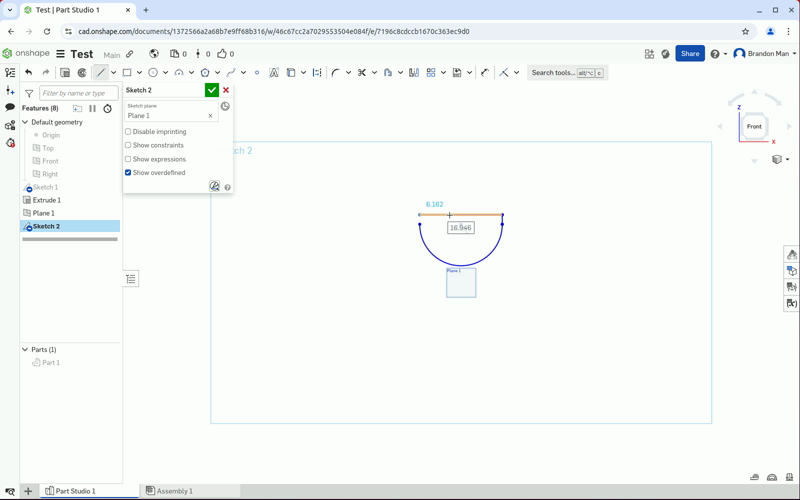
mouse_move(419, 224)
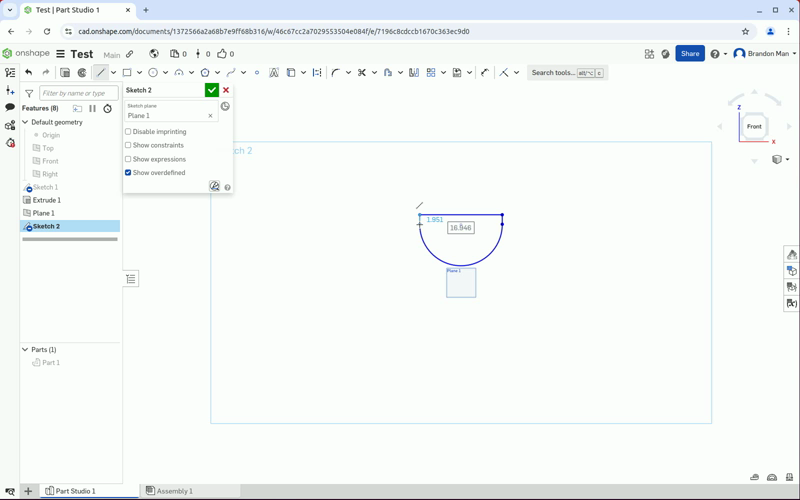
key_up(shift)
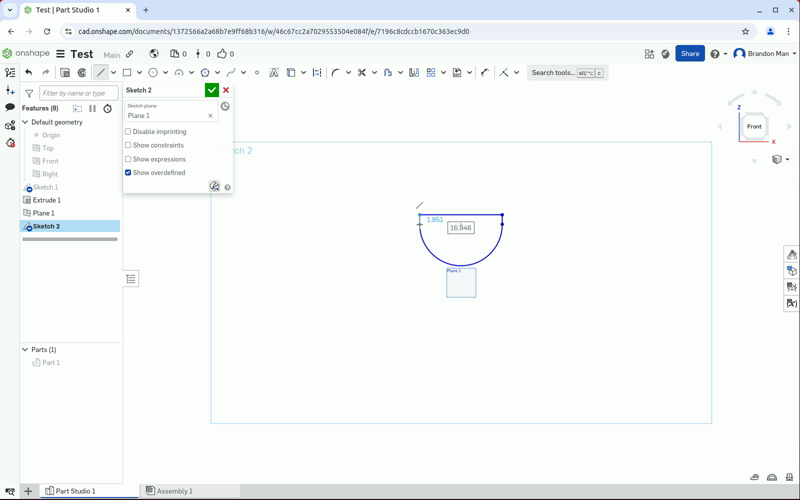
click(419, 224)
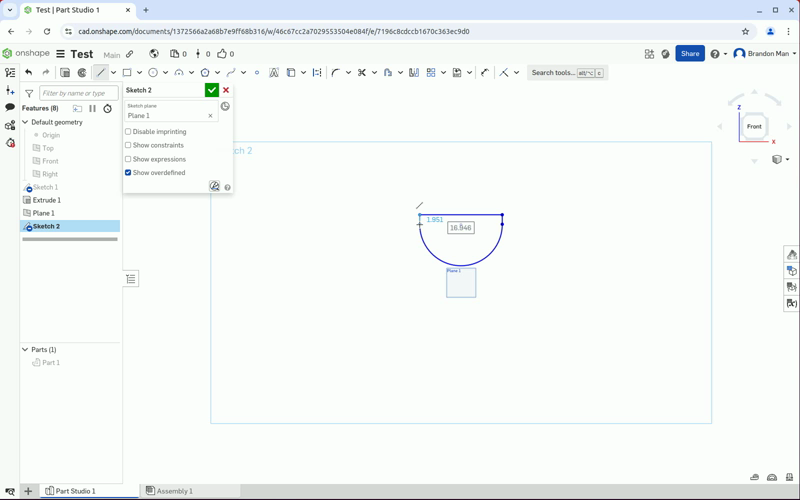
key(esc)
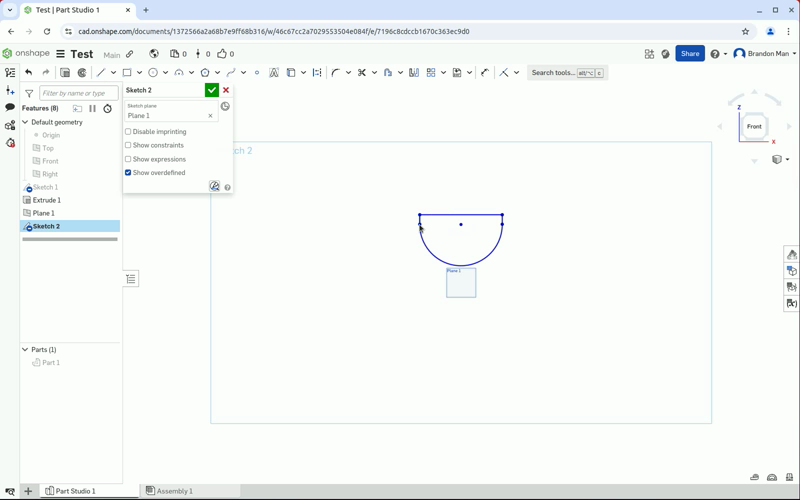
mouse_move(462, 236)
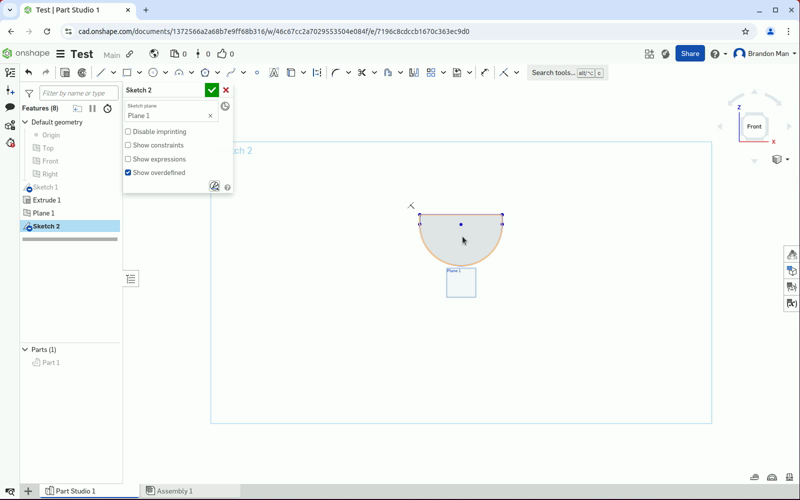
click(462, 236)
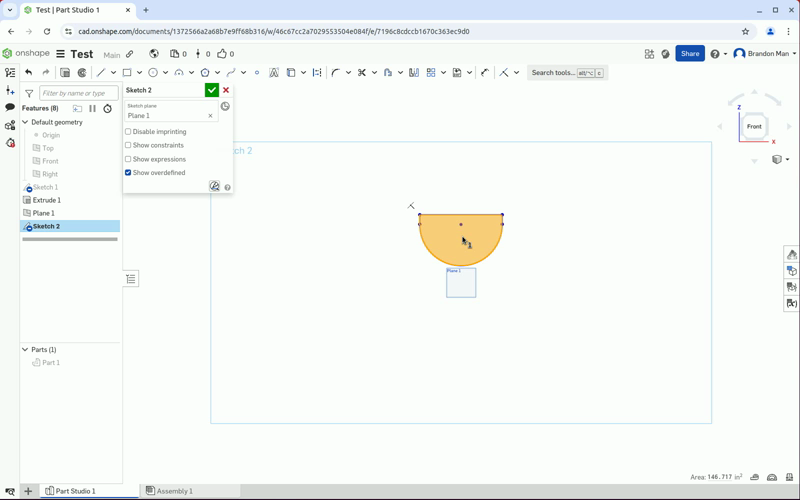
mouse_move(73, 352)
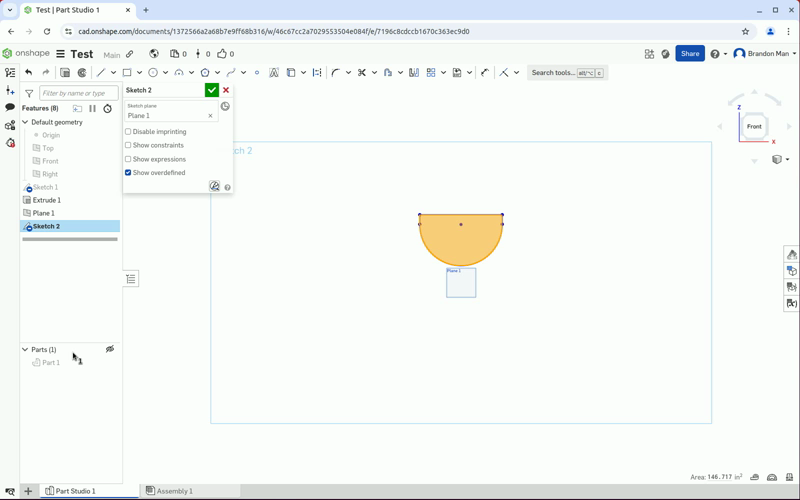
key(shift+y)
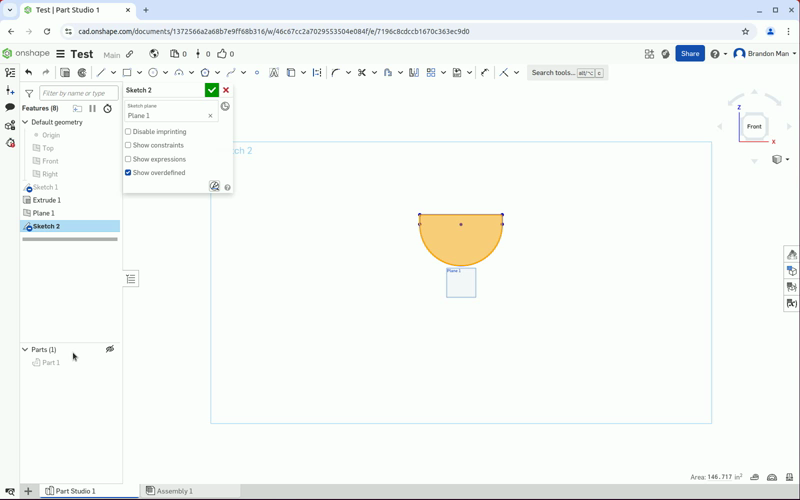
key(shift+e)
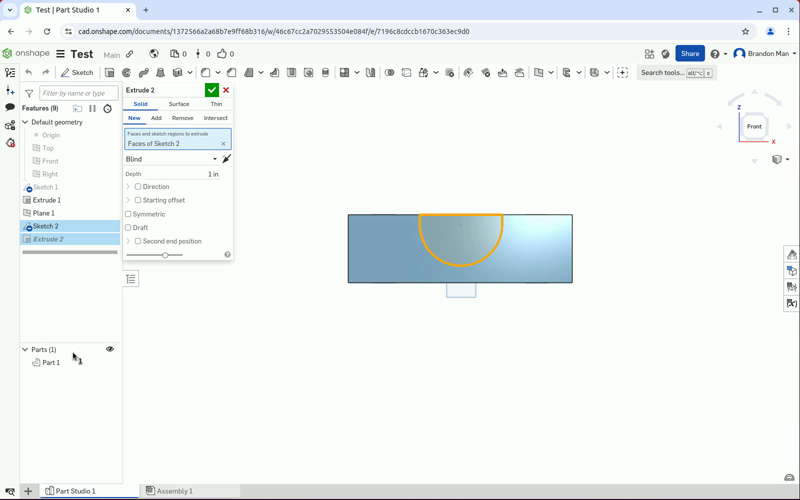
mouse_move(143, 106)
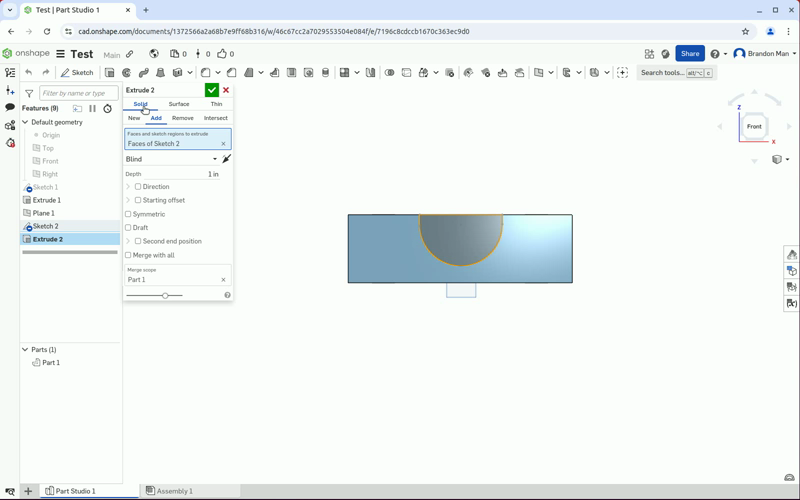
click(143, 106)
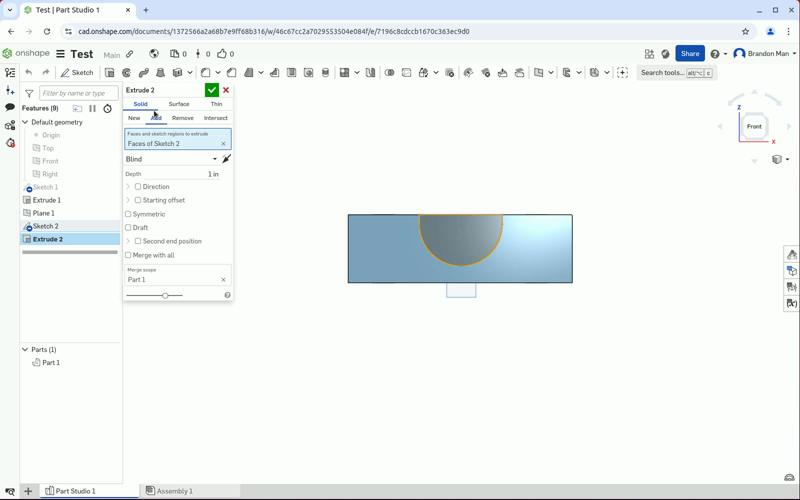
mouse_move(186, 120)
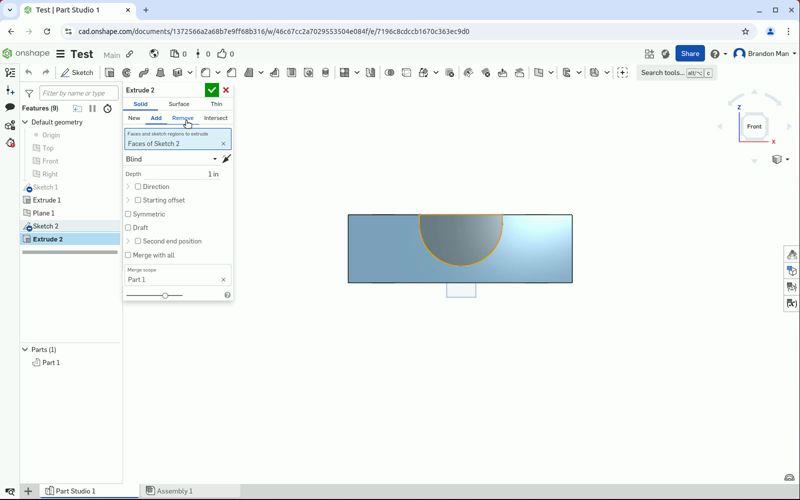
click(186, 120)
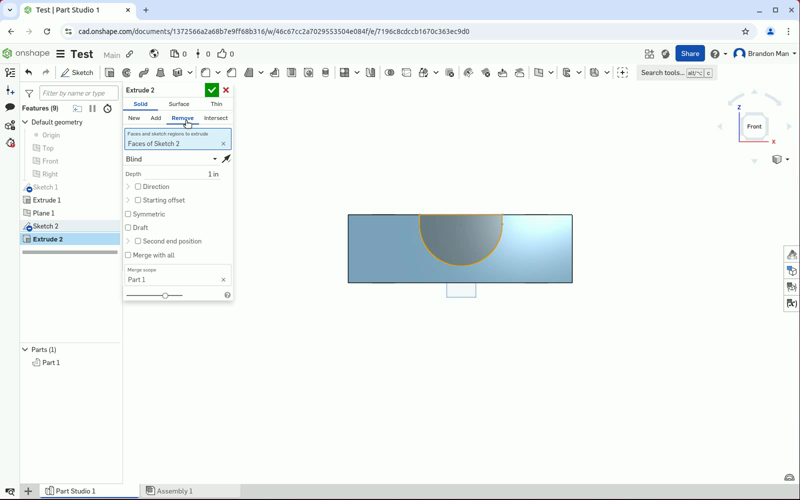
key(tab, 4)
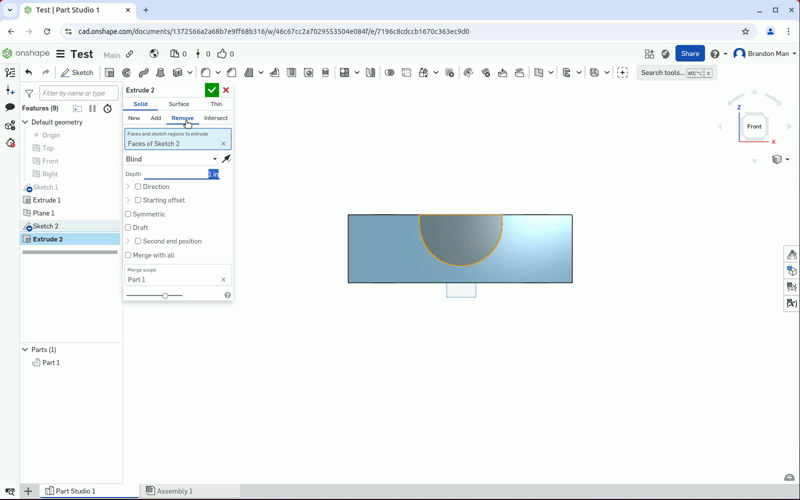
text(24.793)
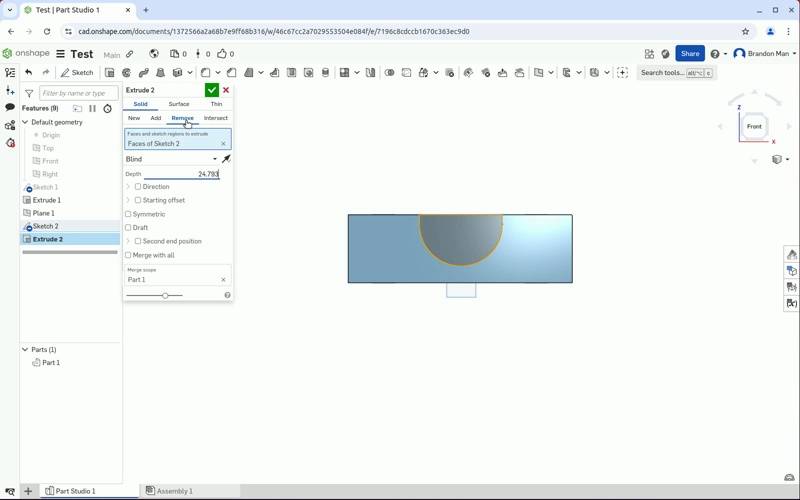
key(tab, 6)
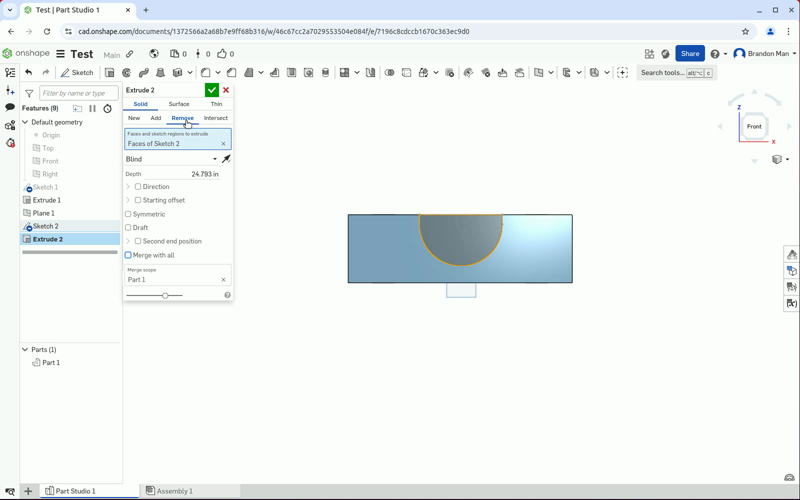
key(space)
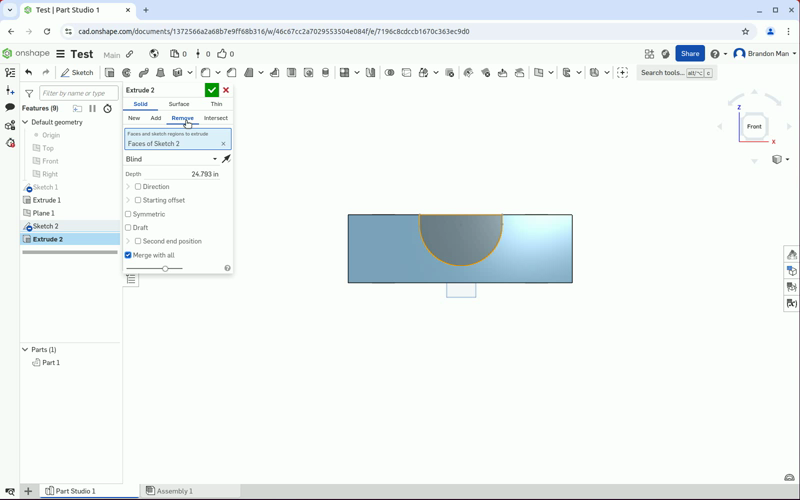
key(enter)
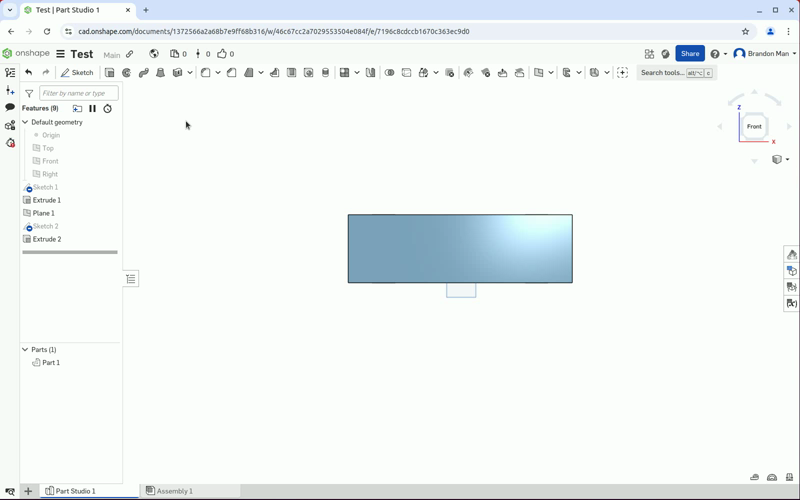
key(shift+h)
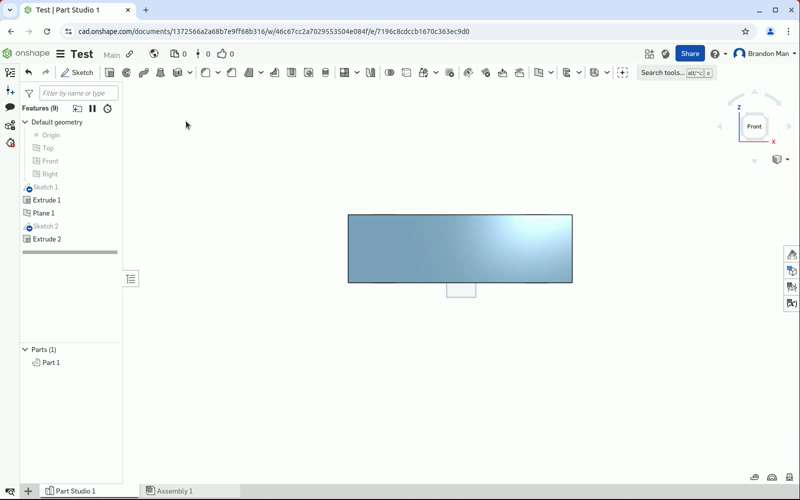
key(shift+h)
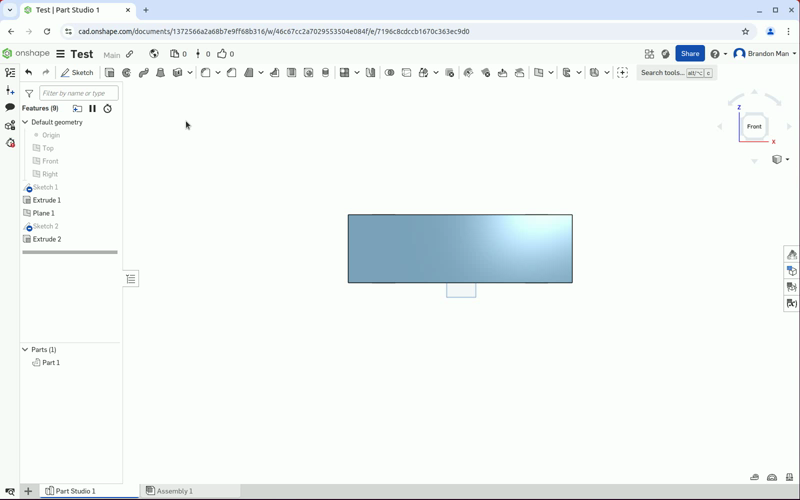
key(shift+7)
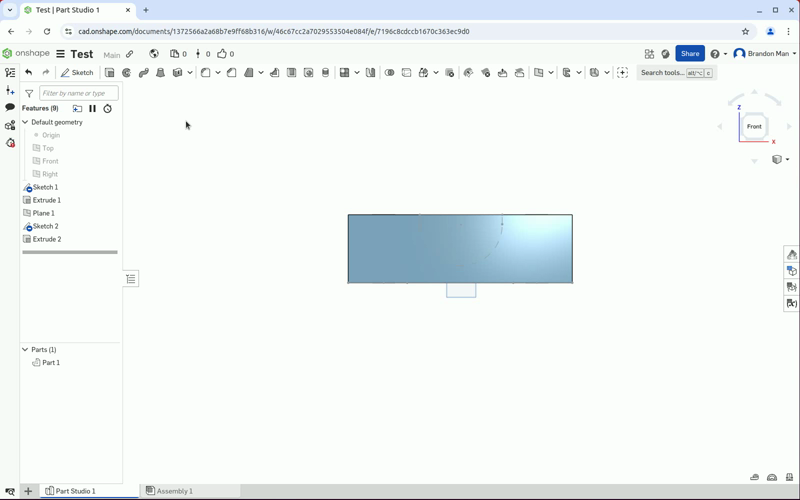
key(left, 2)
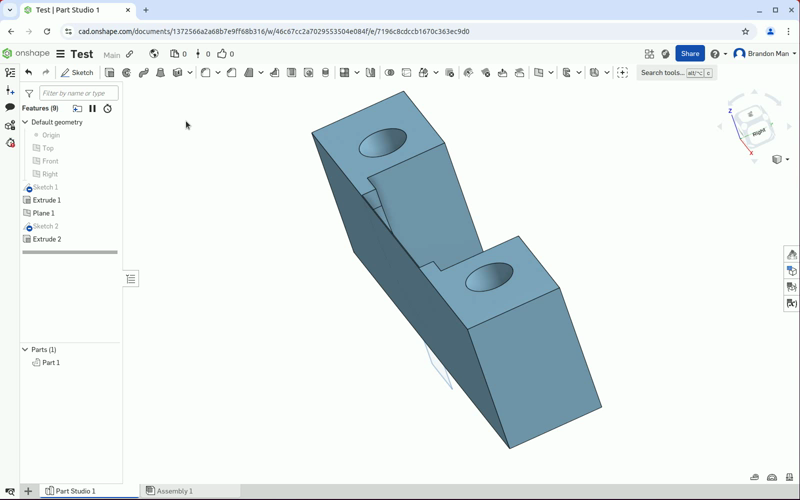
key(down, 2)
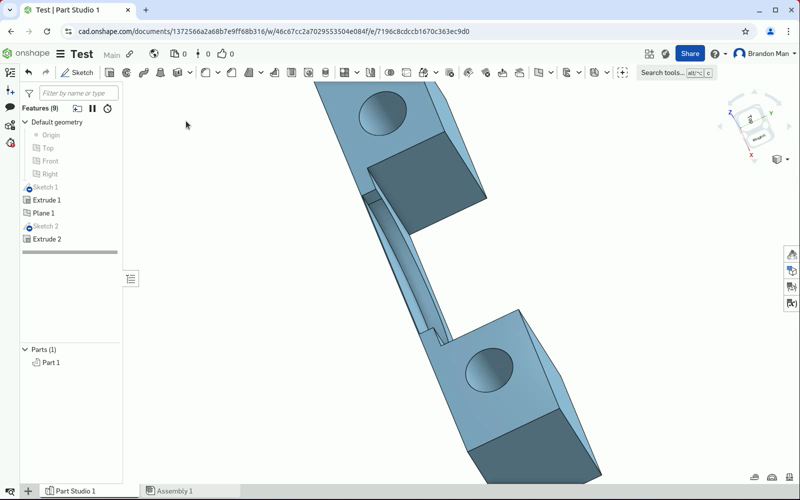
key(up, 2)
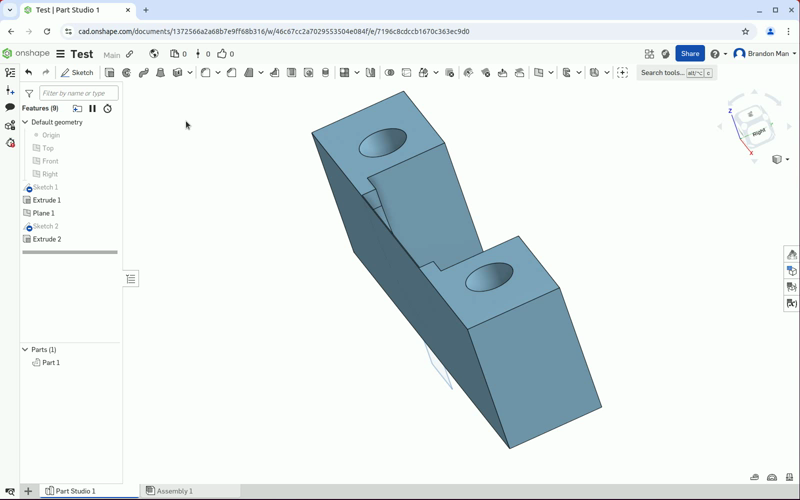
key(right, 2)
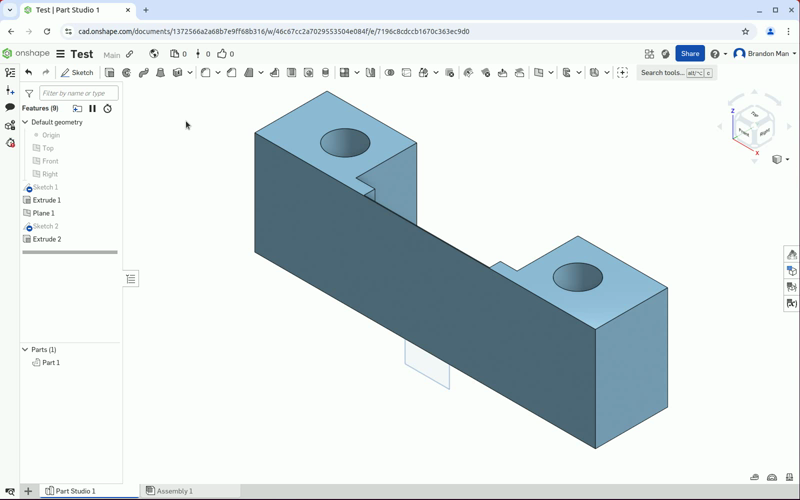
mouse_move(73, 189)
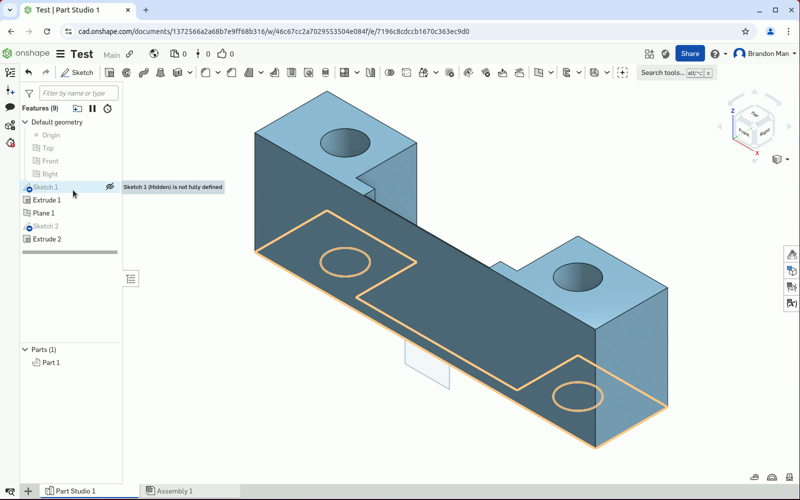
click(73, 189)